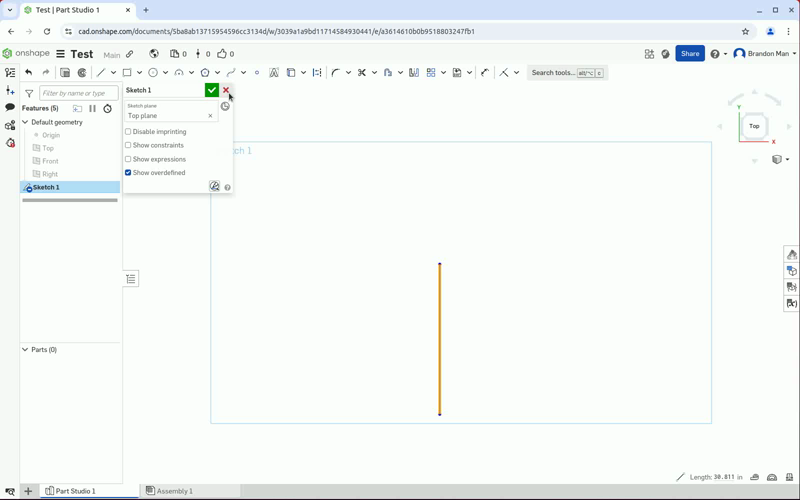
key(shift+h)
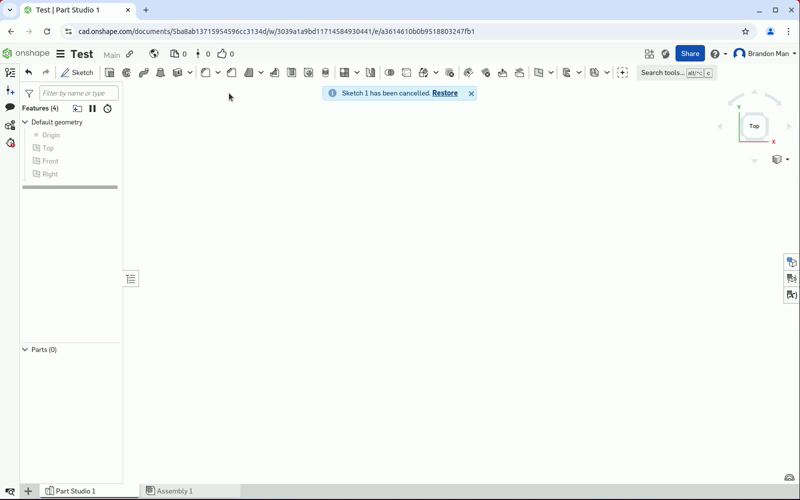
mouse_move(73, 352)
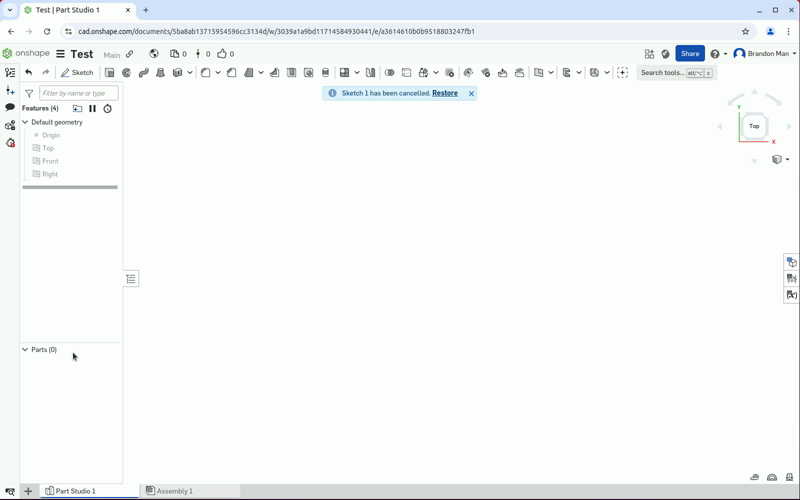
key(y)
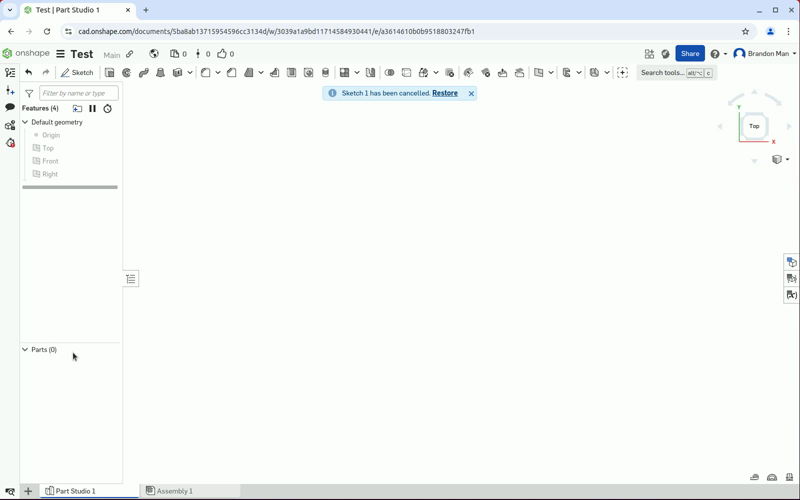
key(shift+p)
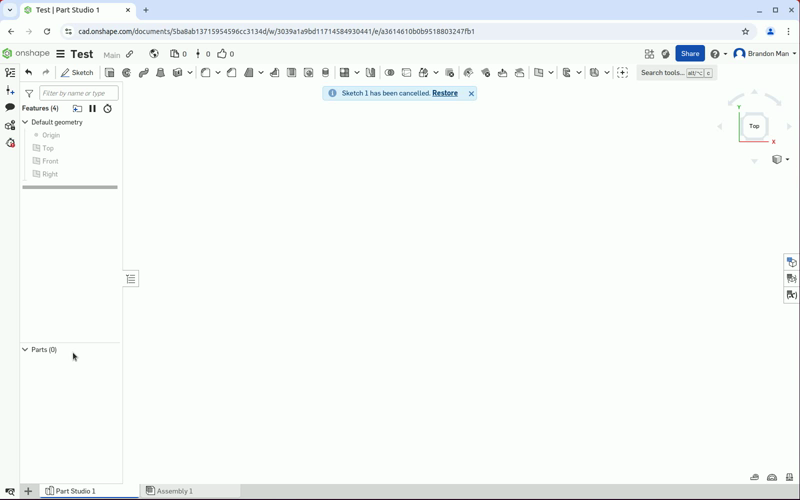
key(space)
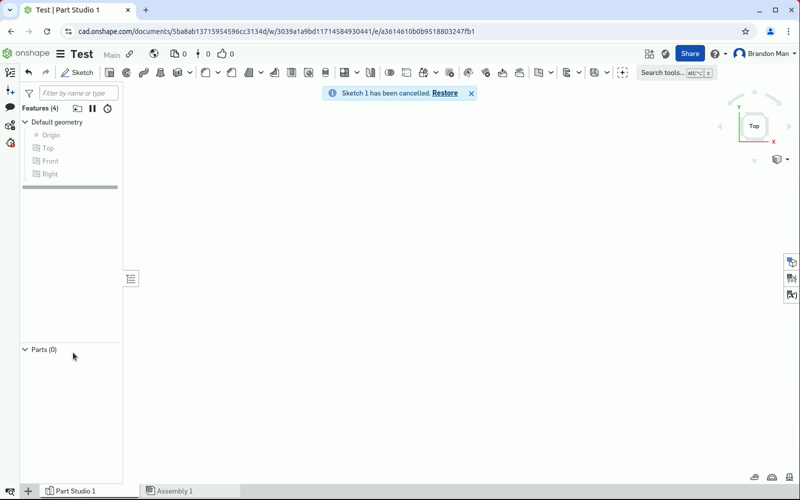
key_down(shift)
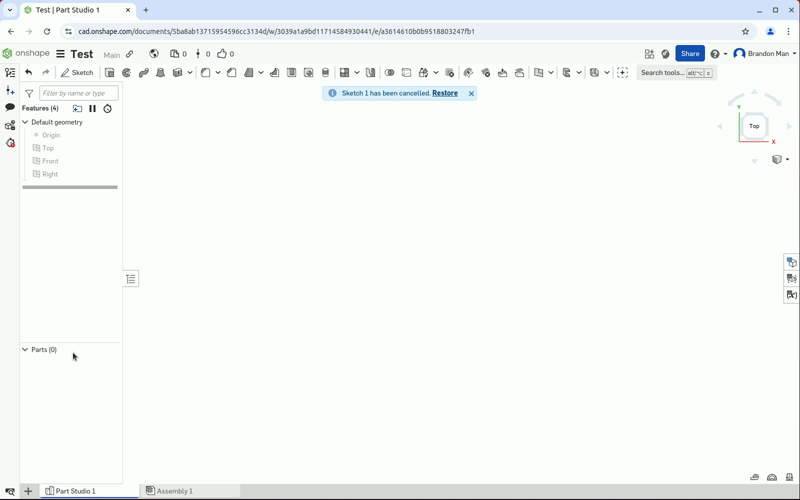
key(up)
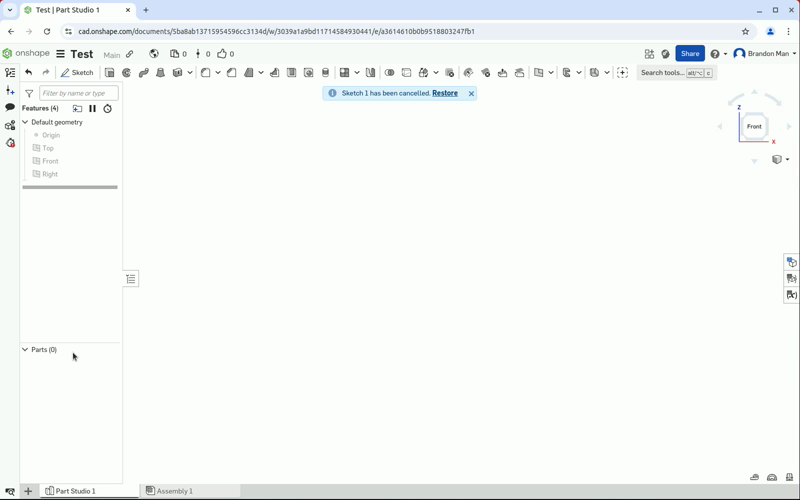
key_up(shift)
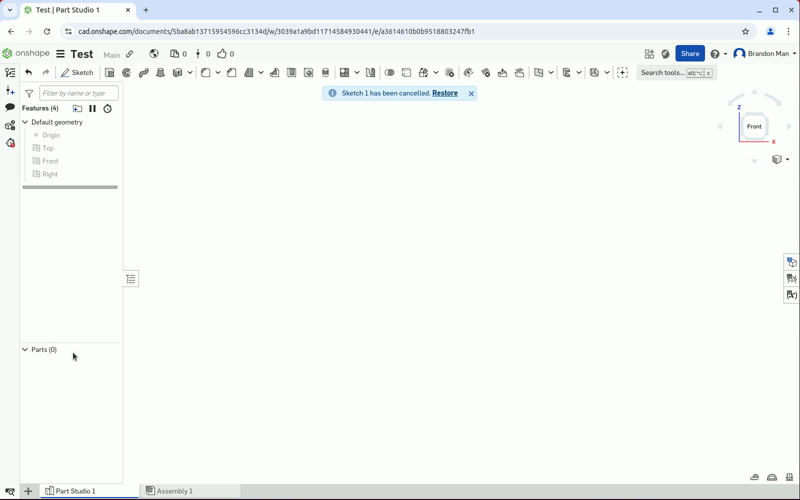
mouse_move(73, 352)
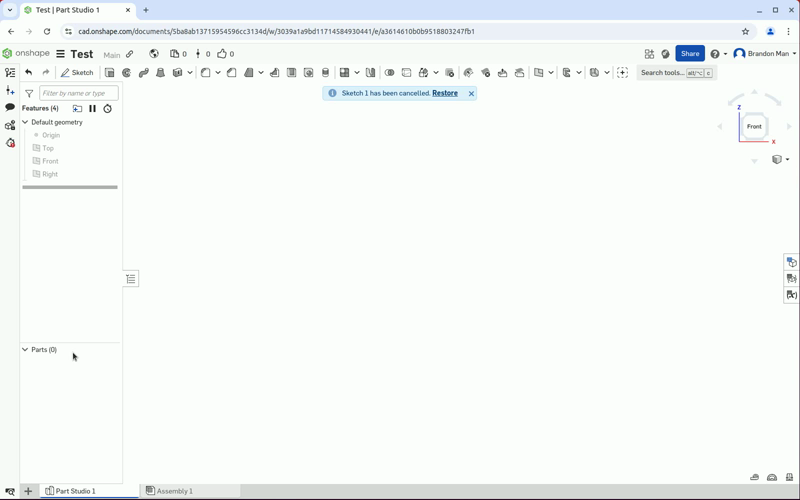
key(shift+y)
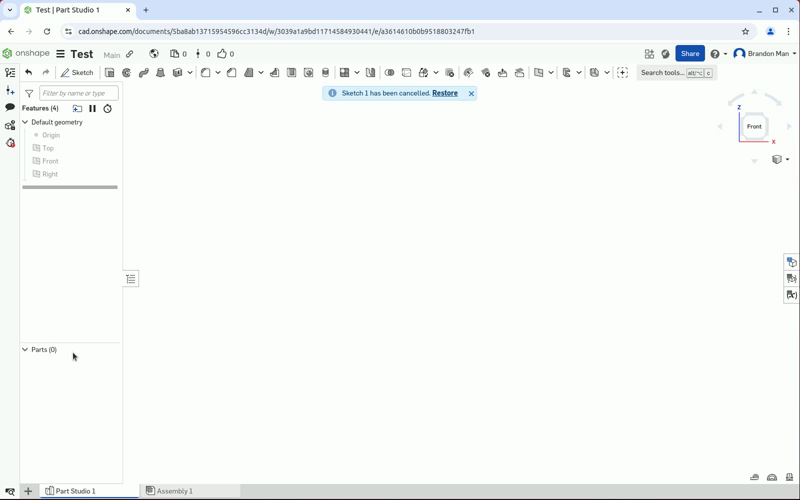
key(shift+s)
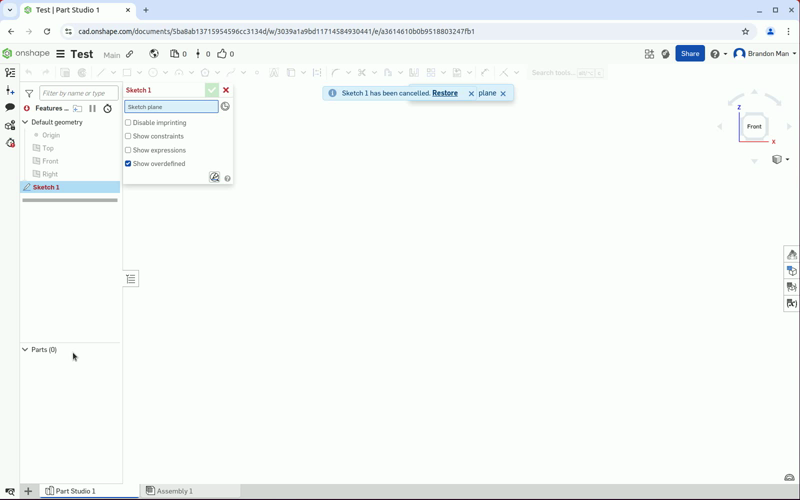
mouse_move(73, 163)
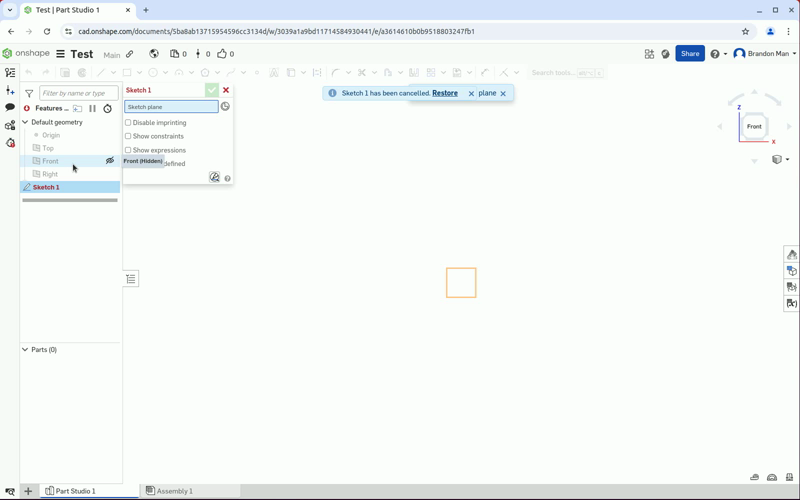
click(73, 163)
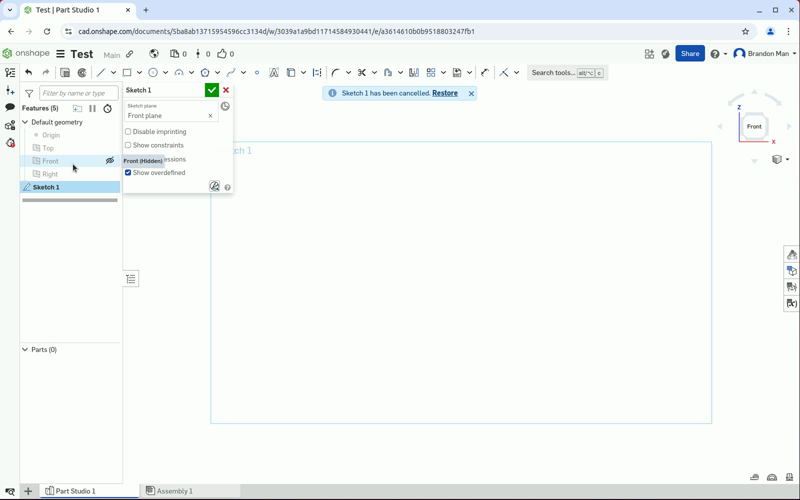
mouse_move(73, 352)
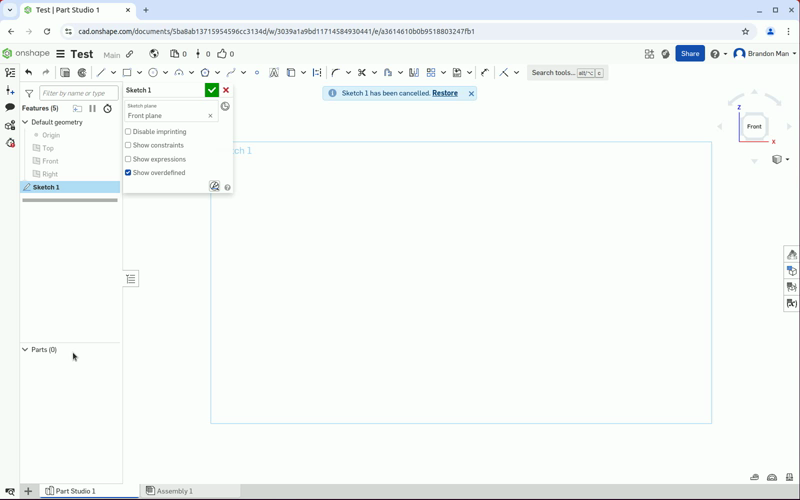
key(y)
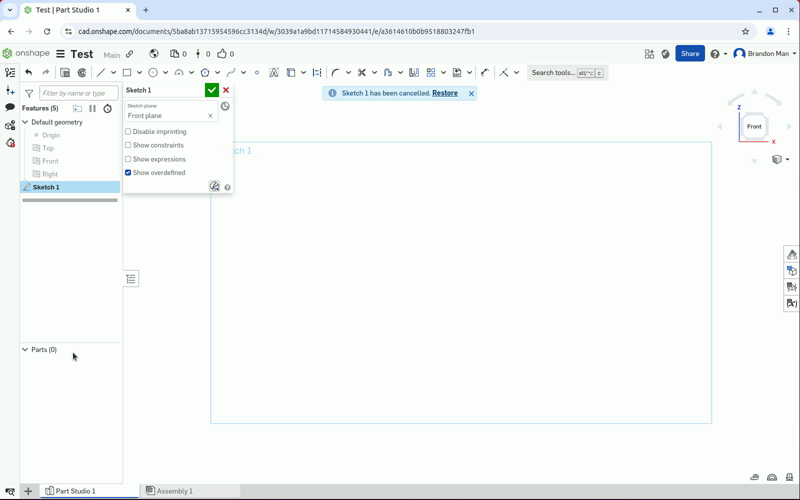
key(l)
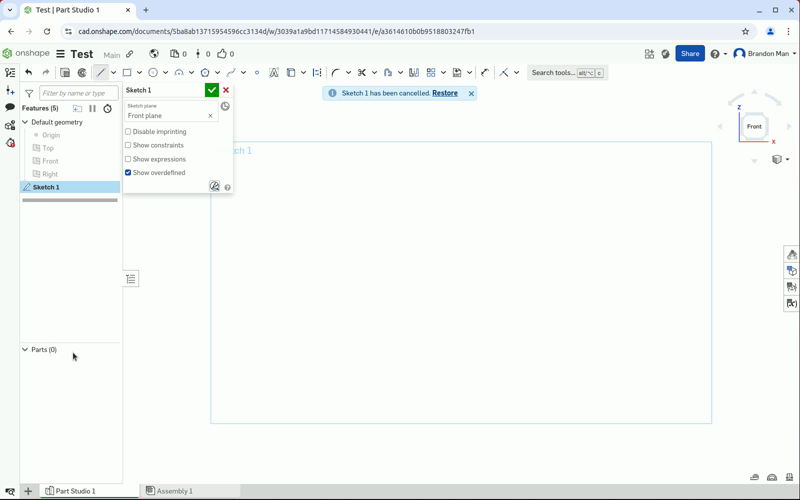
key_down(shift)
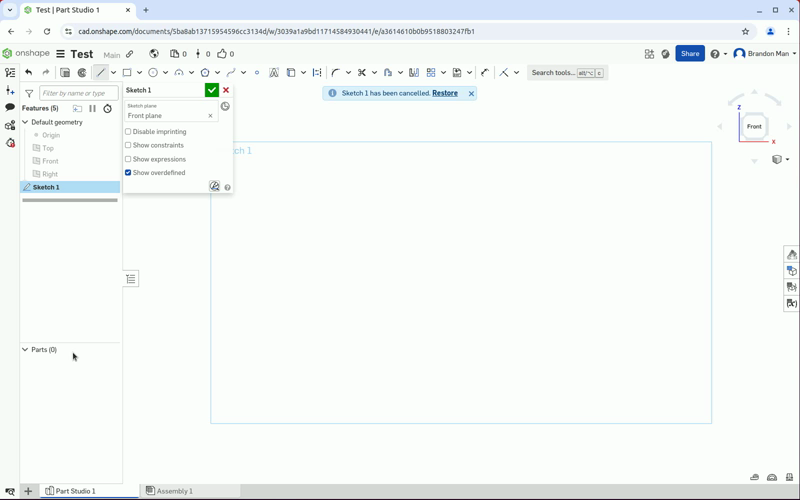
mouse_move(382, 395)
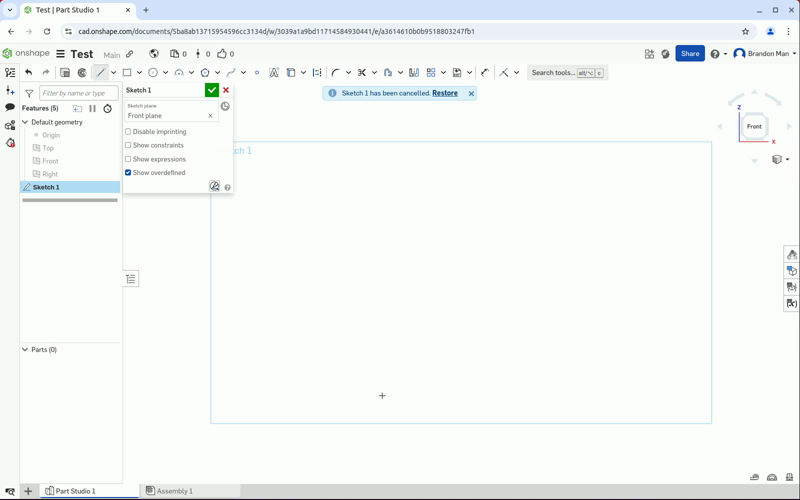
click(382, 395)
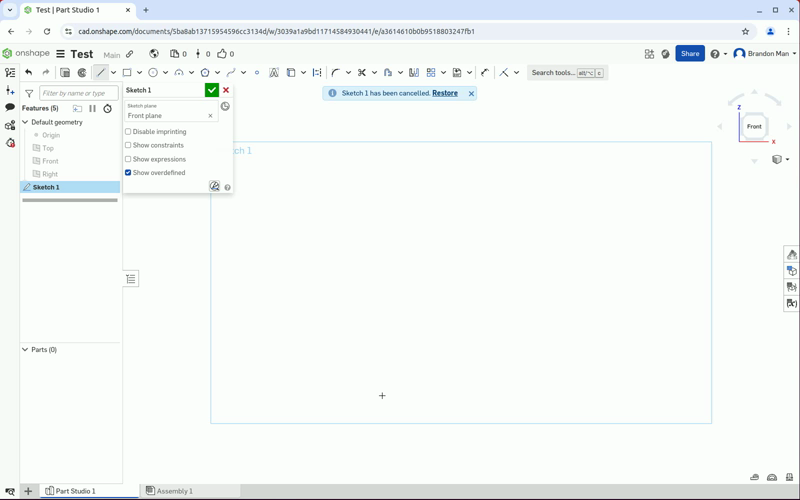
key_up(shift)
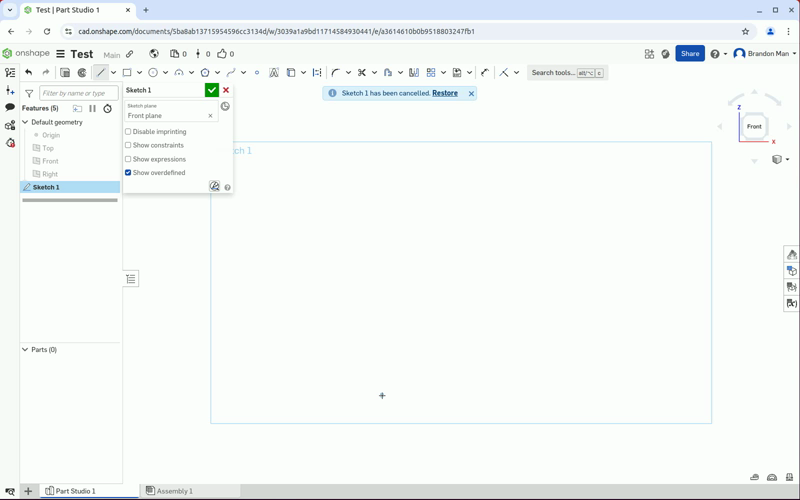
key_down(shift)
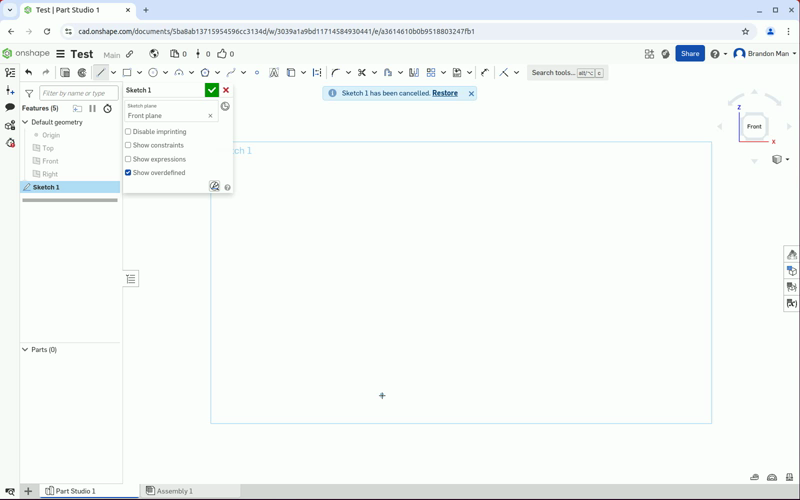
mouse_move(537, 395)
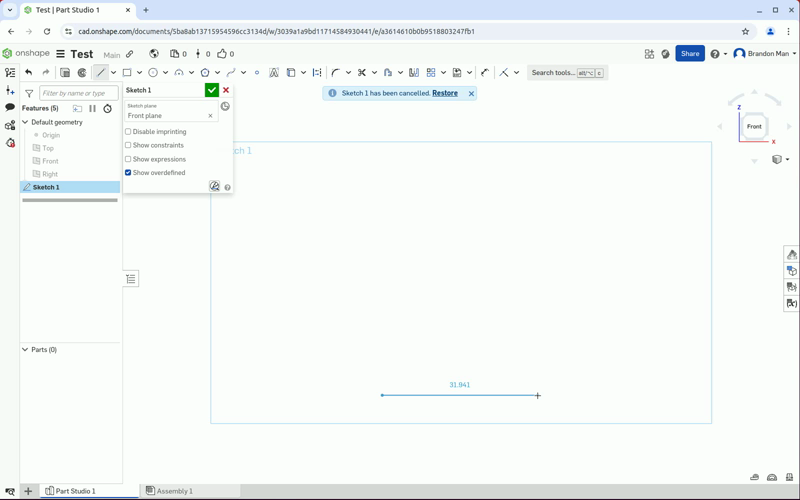
click(537, 395)
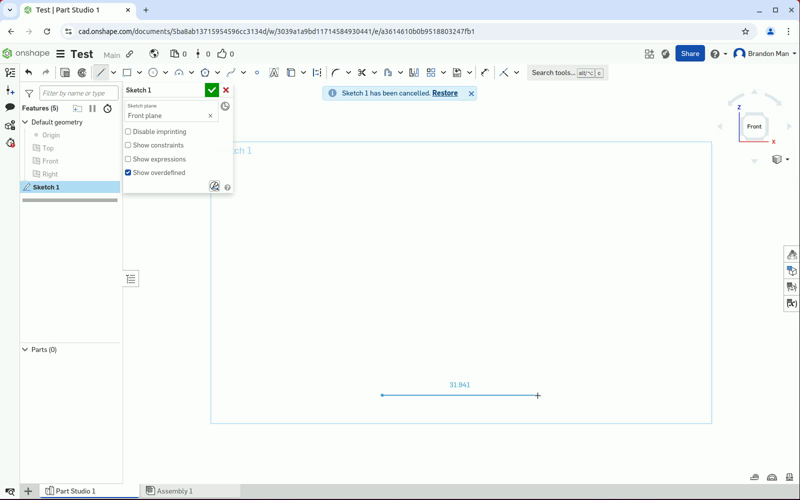
key_up(shift)
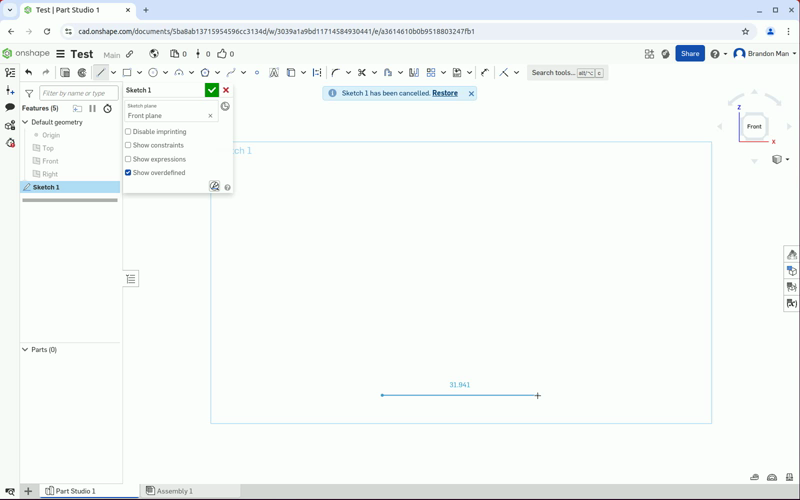
key_down(shift)
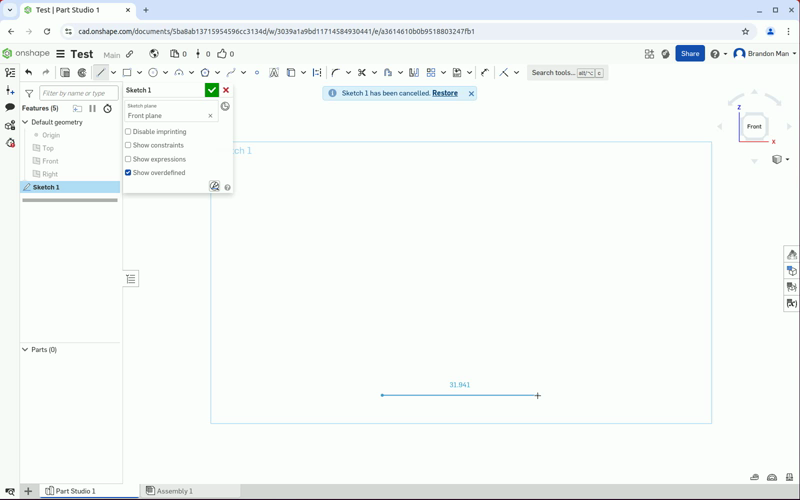
mouse_move(537, 171)
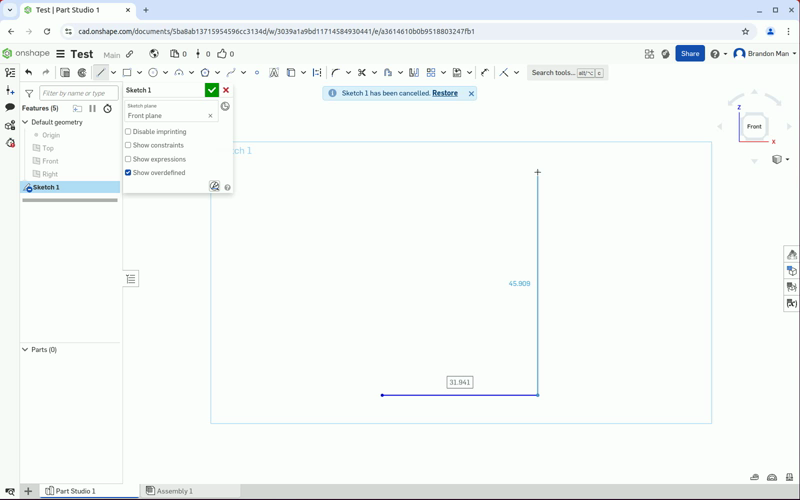
click(537, 171)
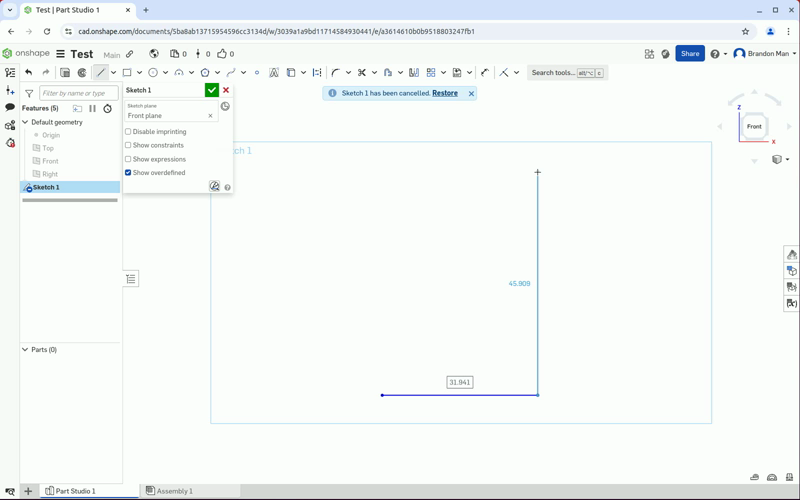
key_up(shift)
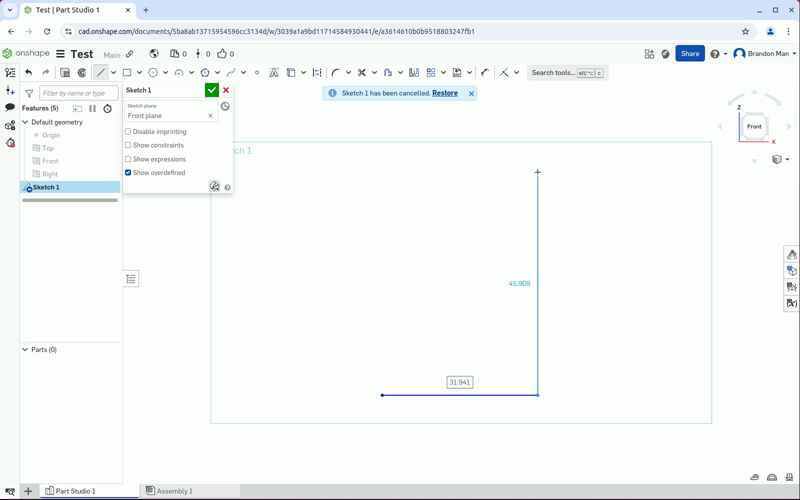
key_down(shift)
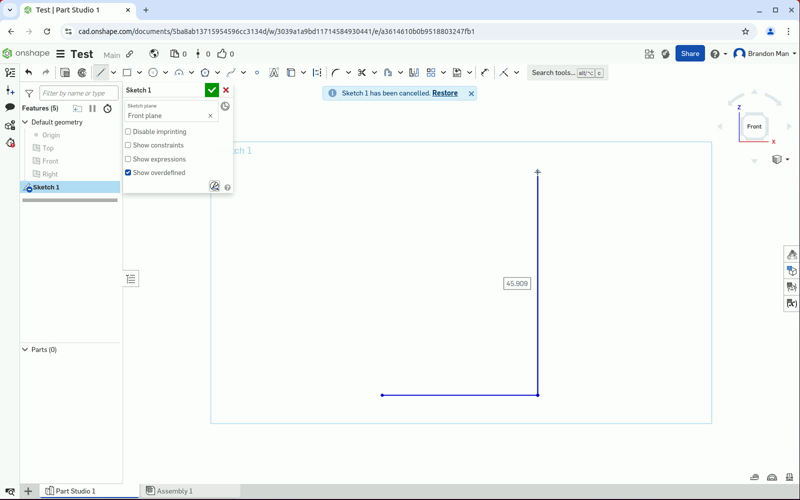
mouse_move(382, 171)
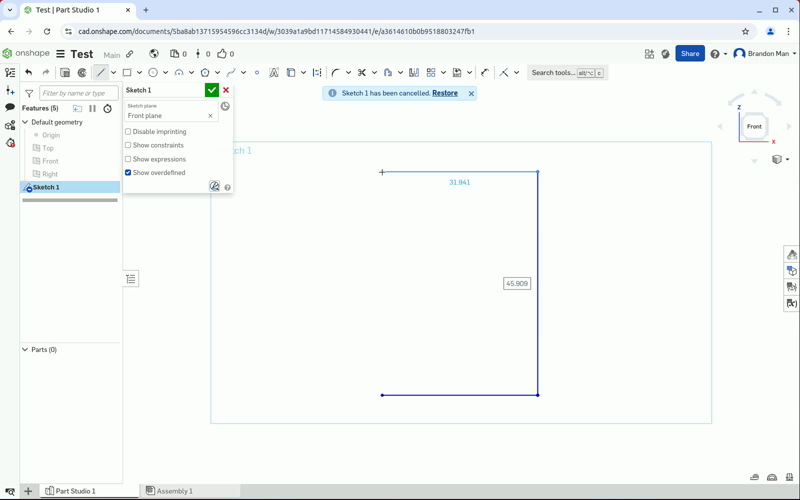
click(382, 171)
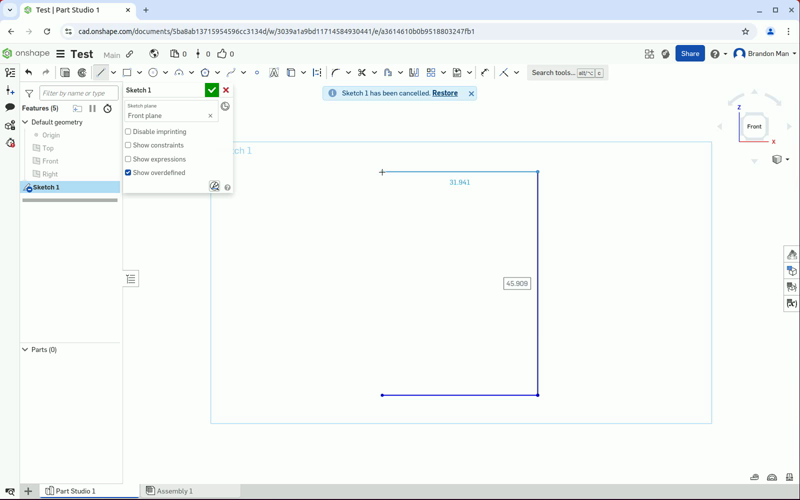
key_up(shift)
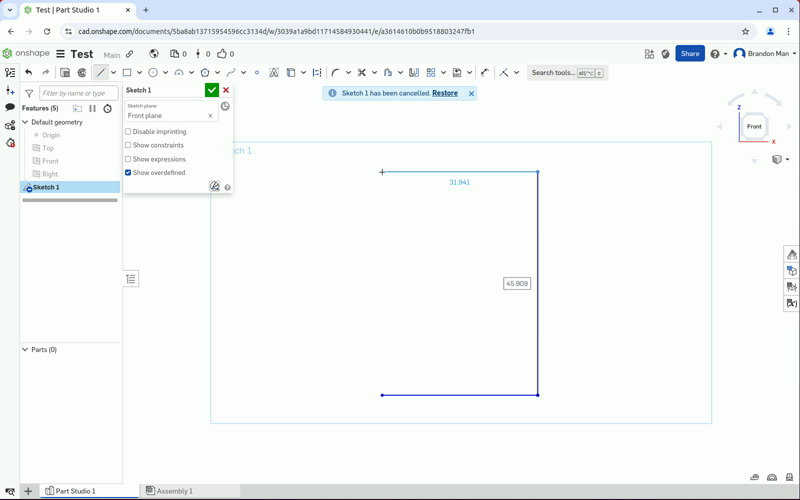
key_down(shift)
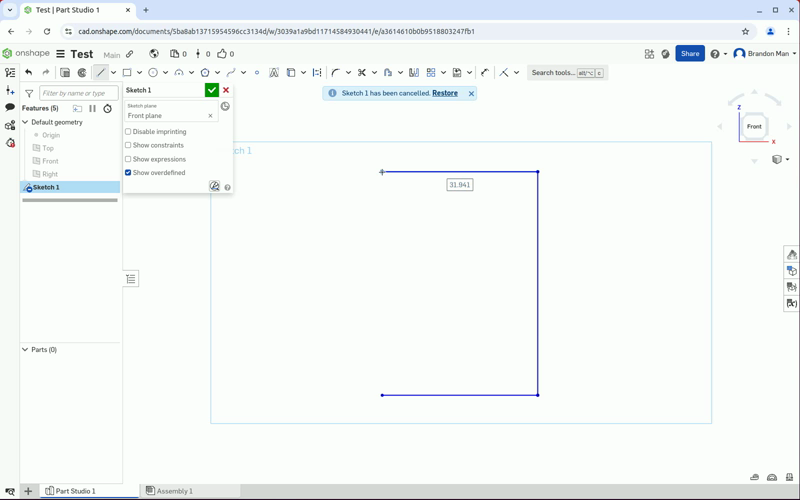
mouse_move(382, 395)
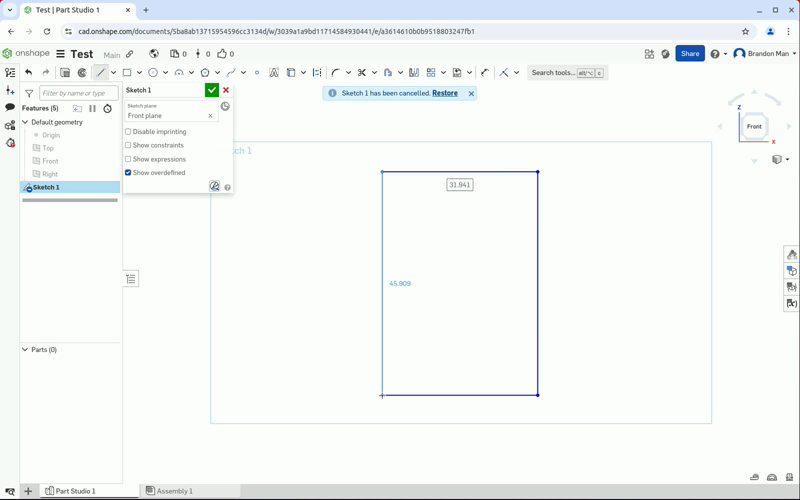
key_up(shift)
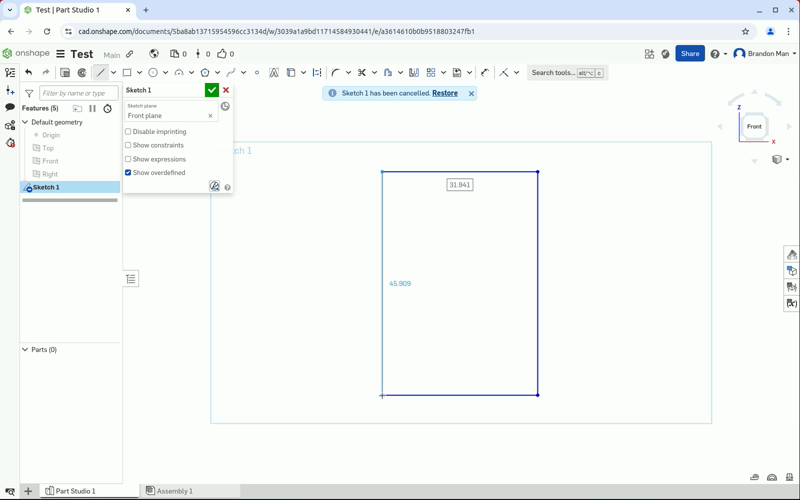
click(382, 395)
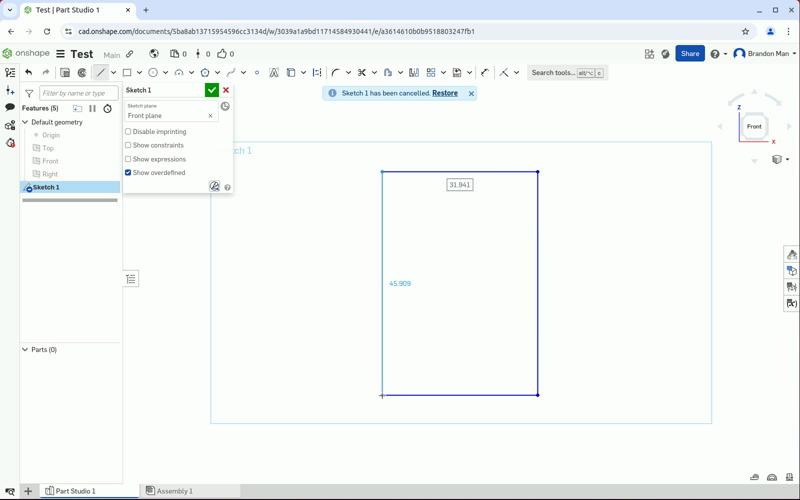
key(esc)
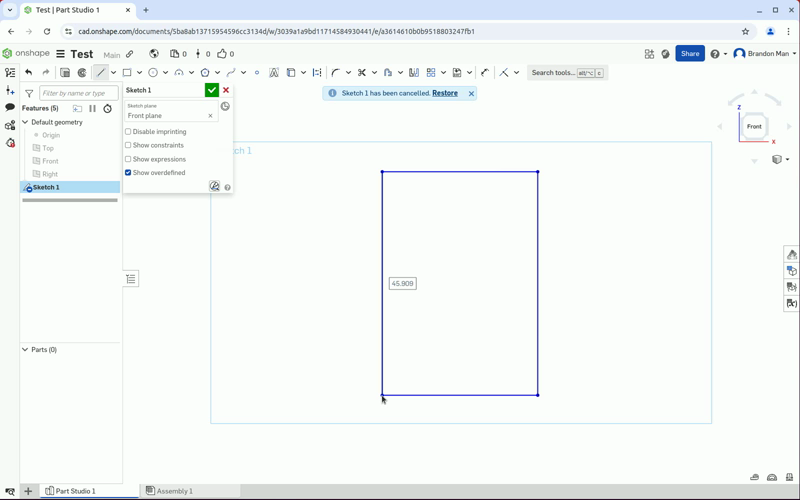
mouse_move(477, 355)
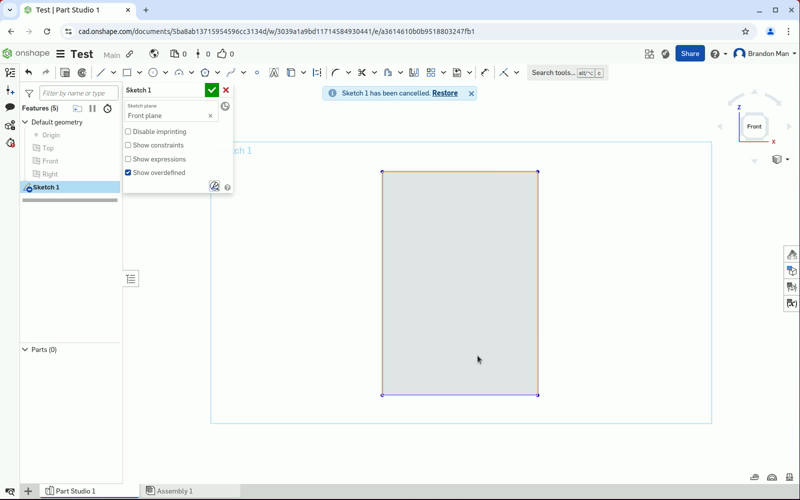
click(477, 355)
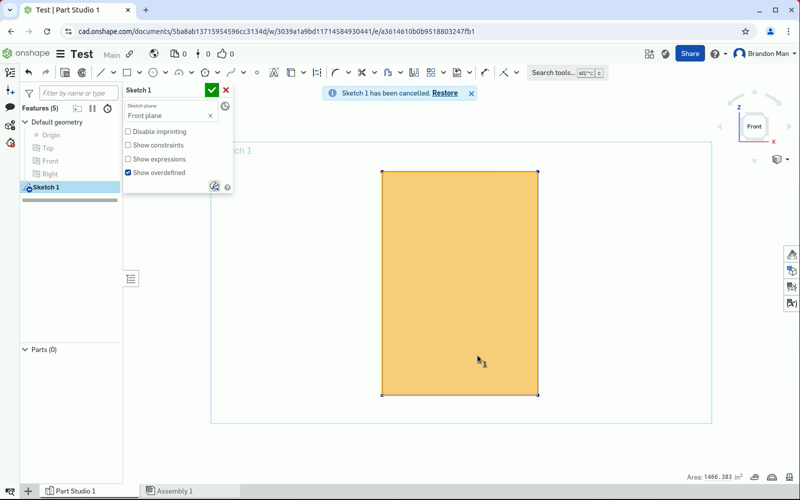
mouse_move(73, 352)
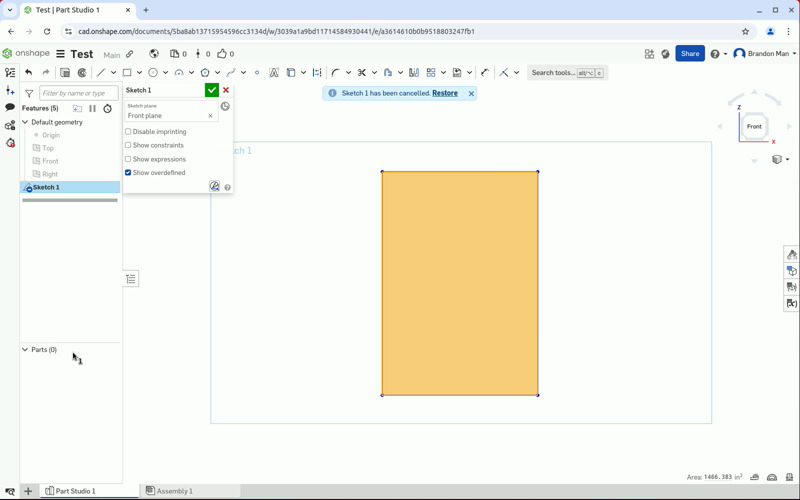
key(shift+y)
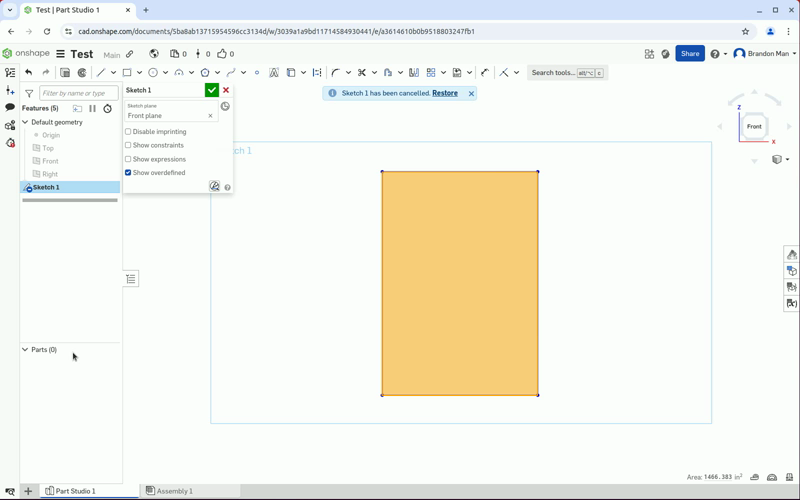
key(shift+e)
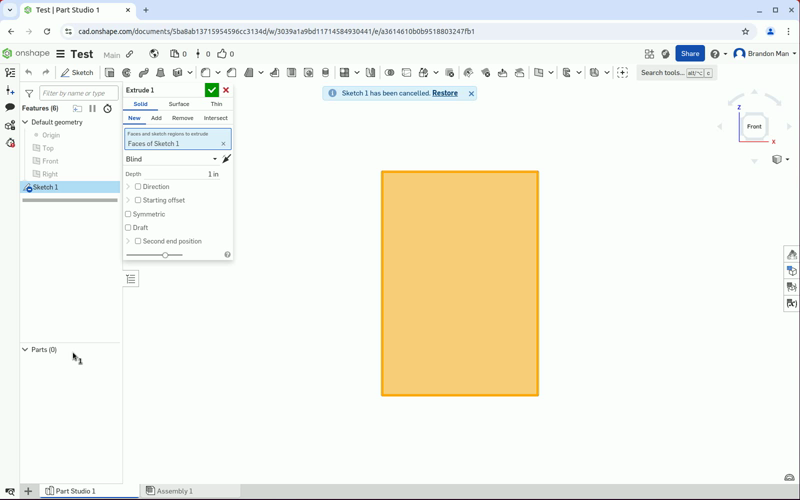
mouse_move(143, 106)
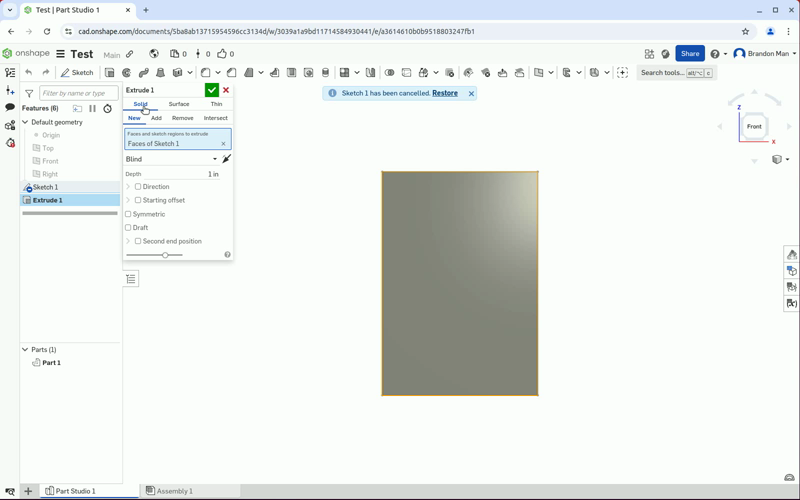
click(143, 106)
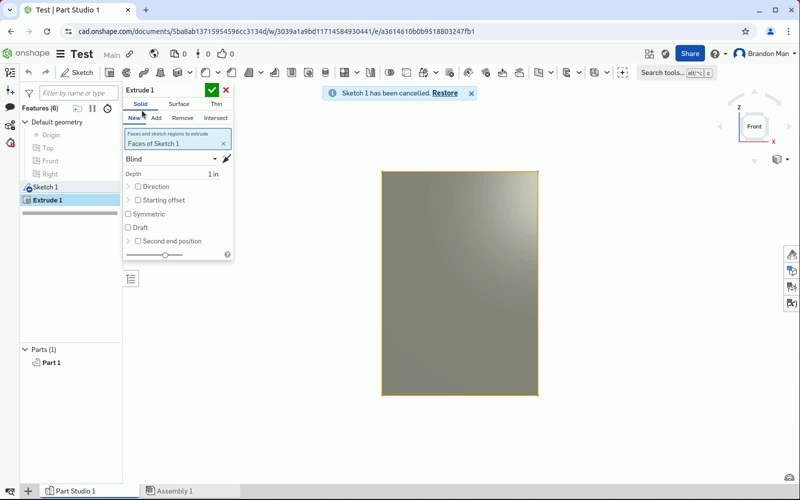
mouse_move(137, 120)
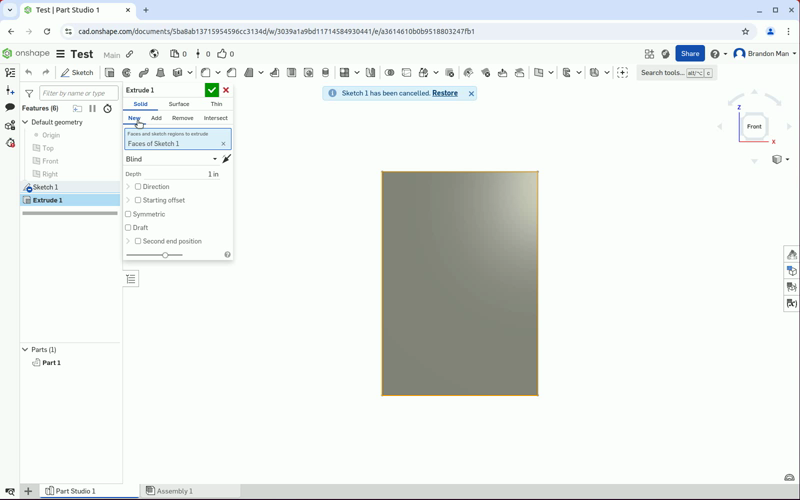
click(137, 120)
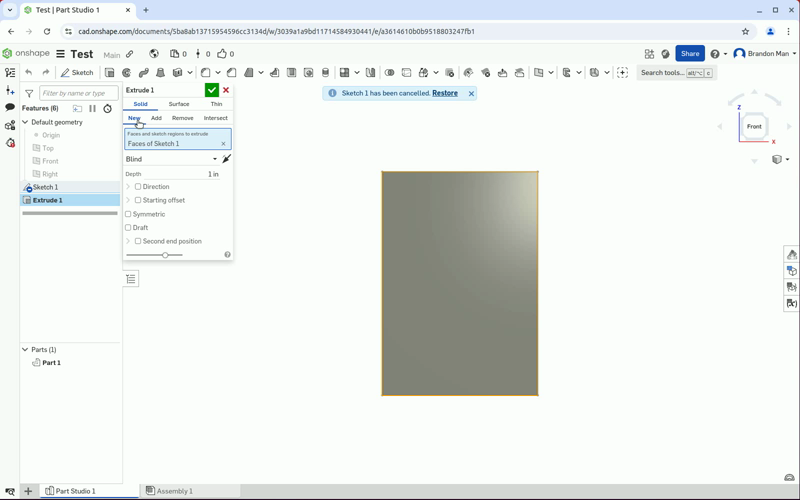
key(tab, 4)
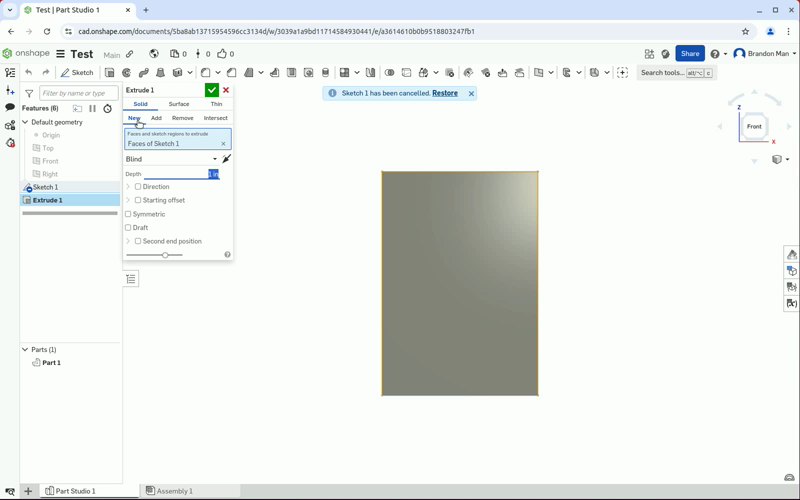
text(5.296)
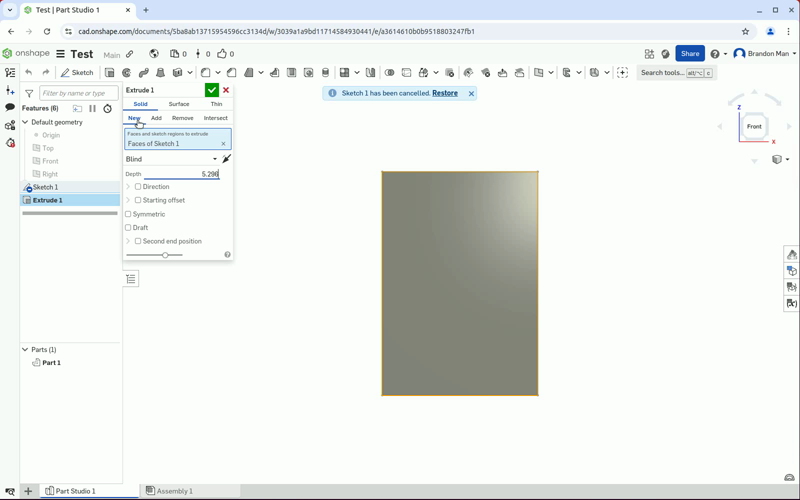
key(enter)
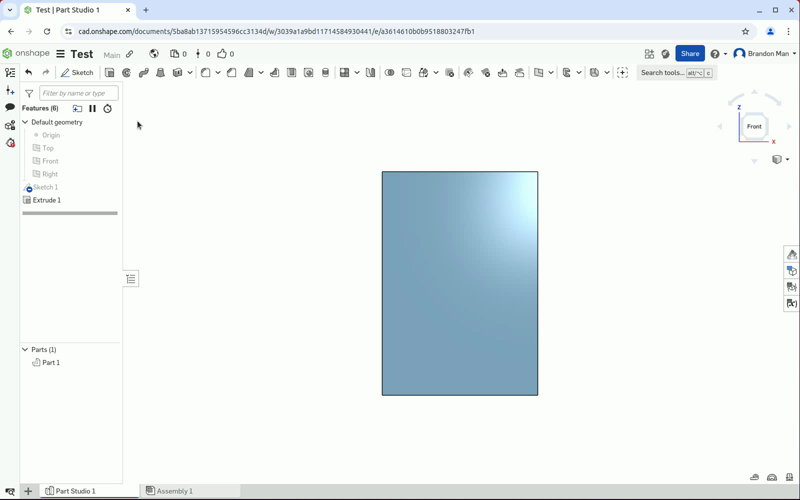
key(shift+h)
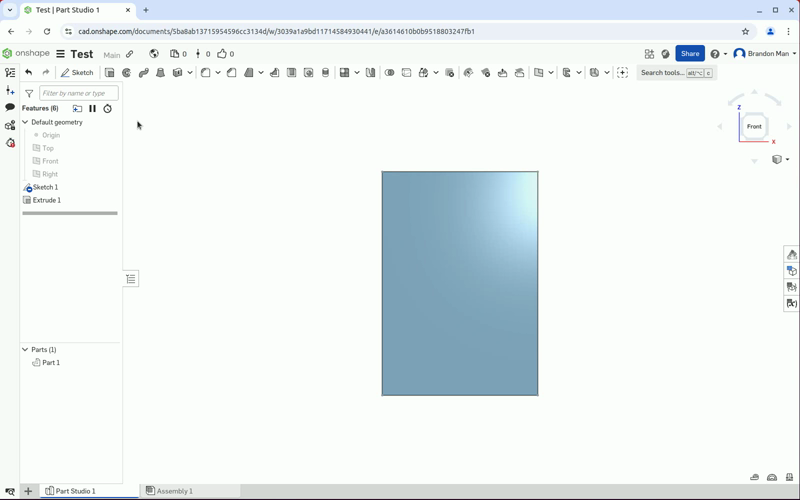
key(shift+h)
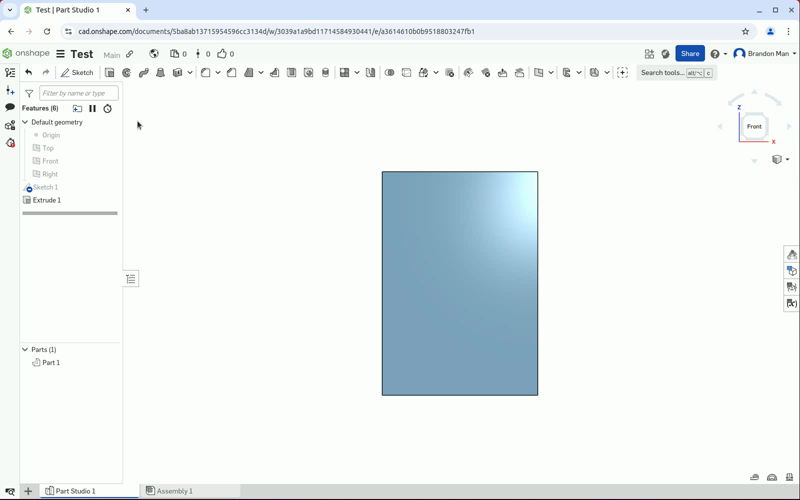
mouse_move(73, 189)
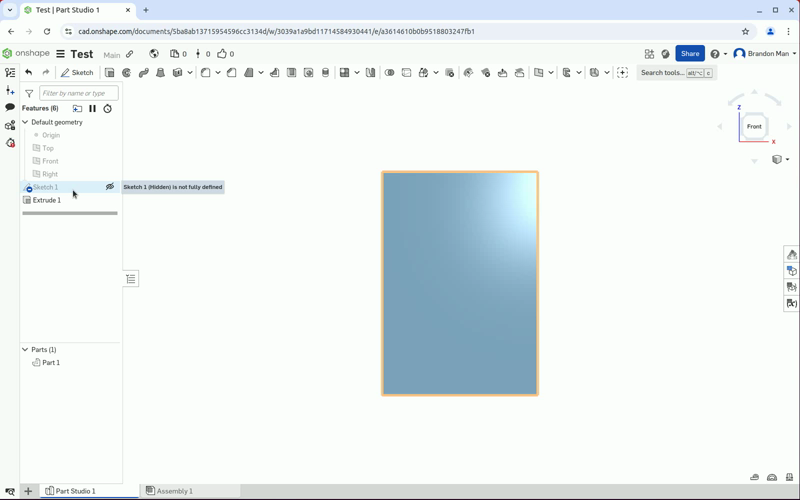
click(73, 189)
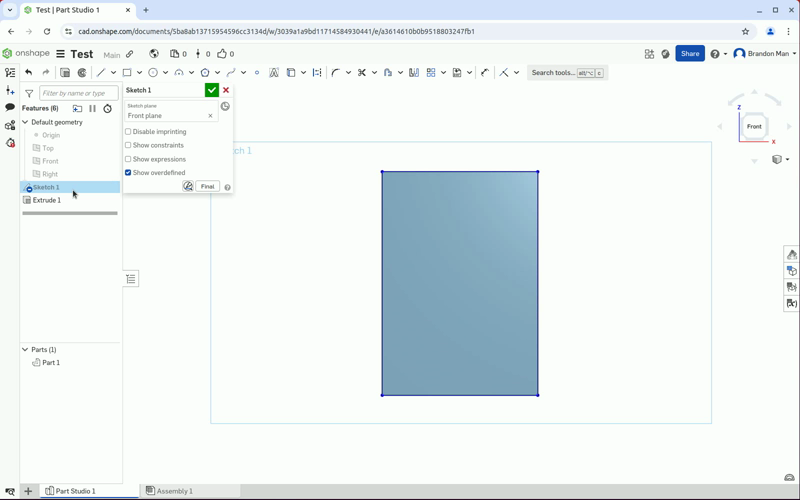
mouse_move(229, 92)
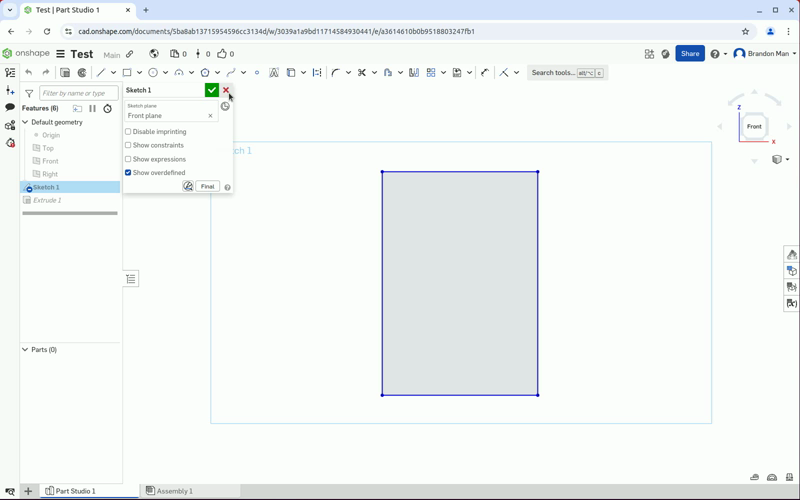
click(229, 92)
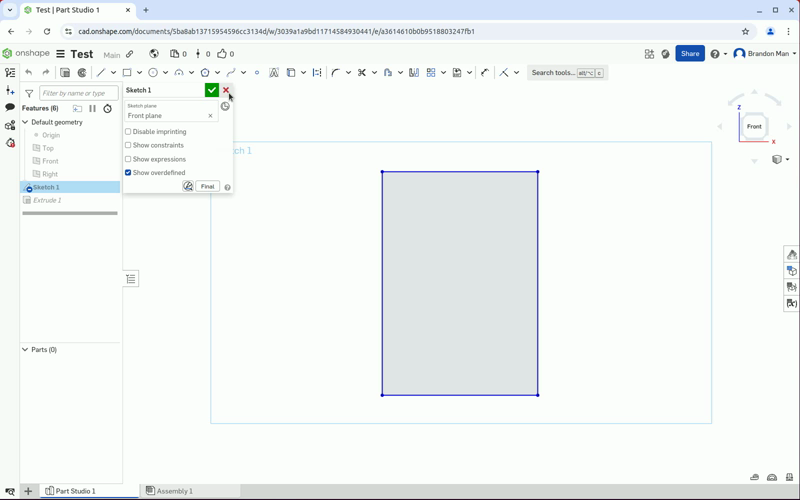
key(shift+s)
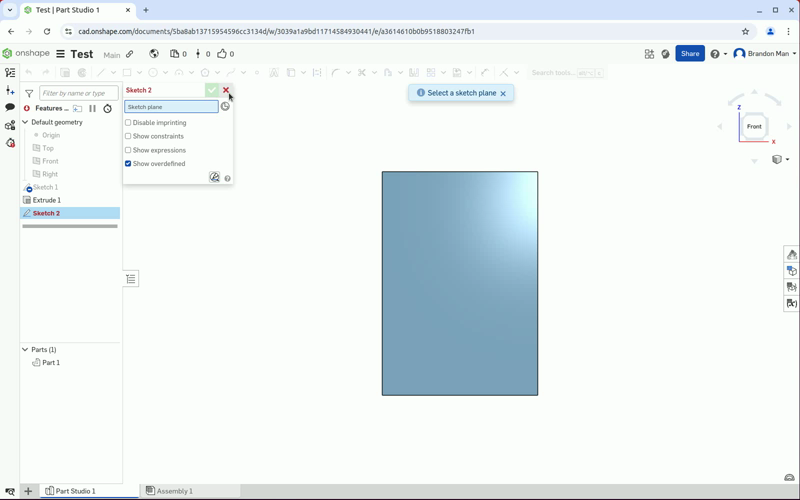
mouse_move(73, 163)
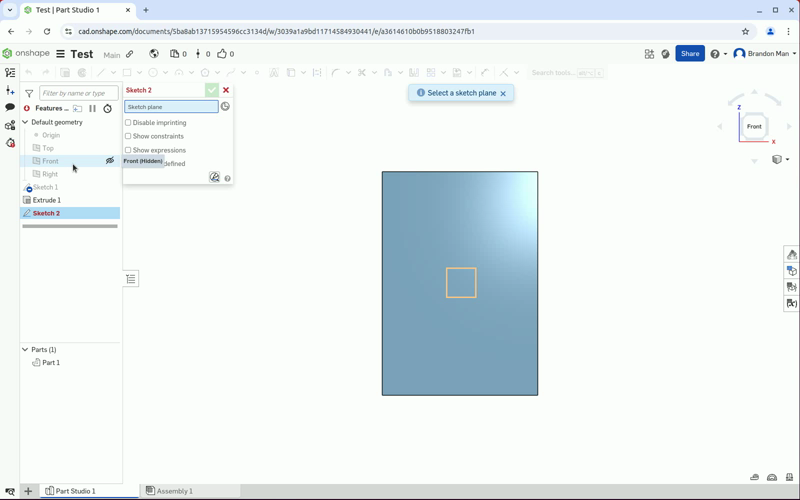
click(73, 163)
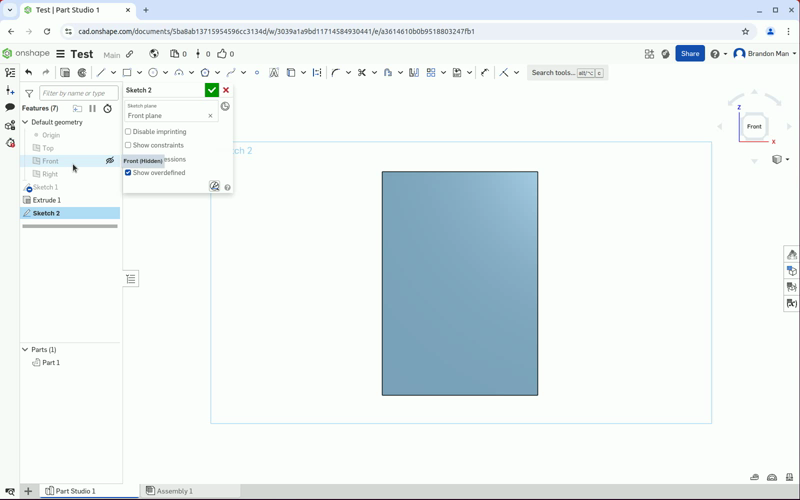
mouse_move(73, 352)
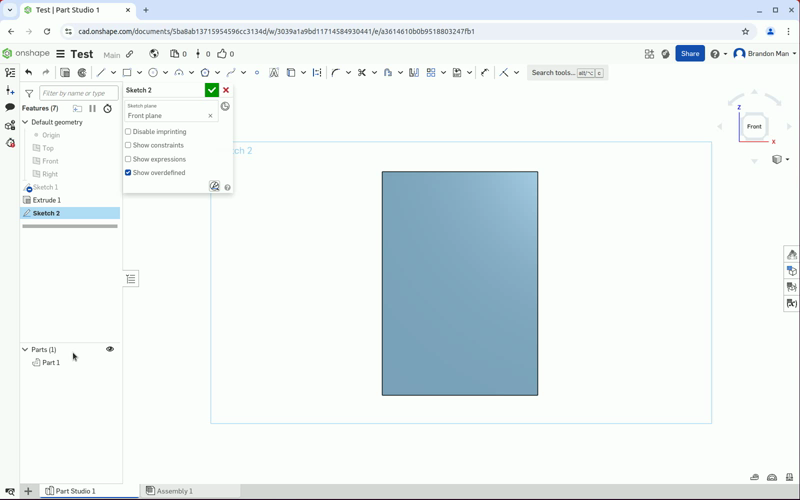
key(y)
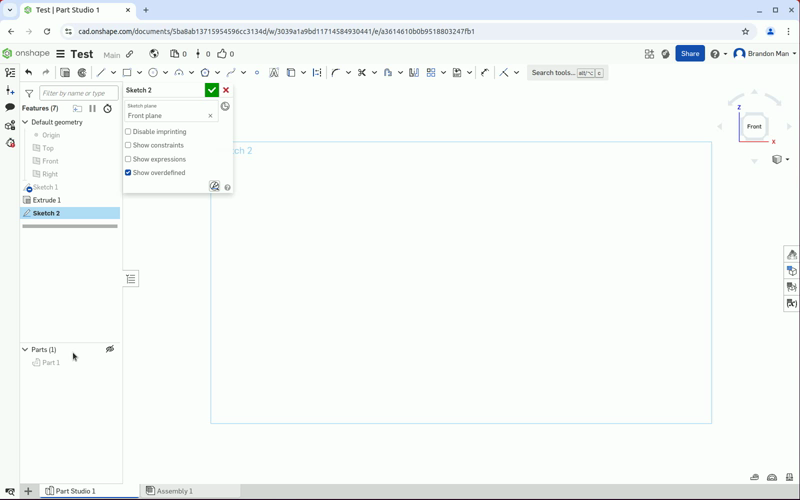
key(l)
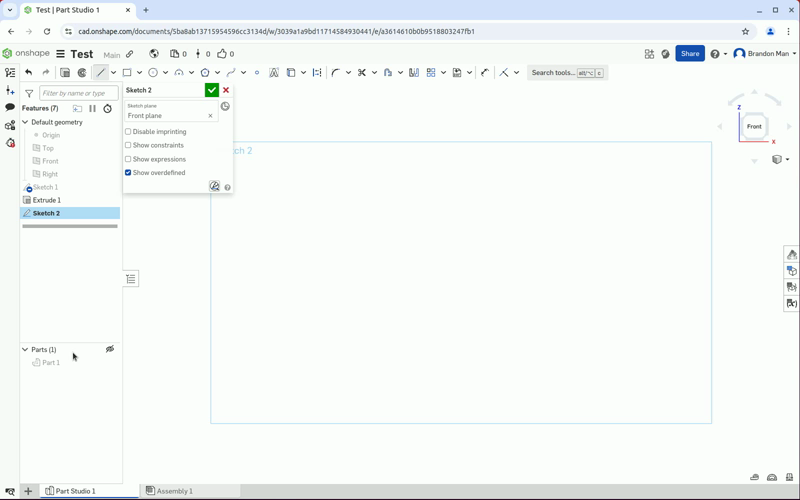
key_down(shift)
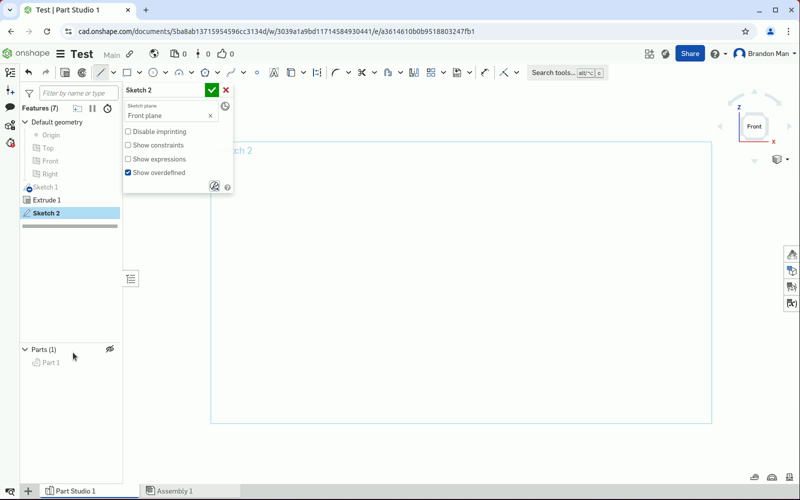
mouse_move(382, 395)
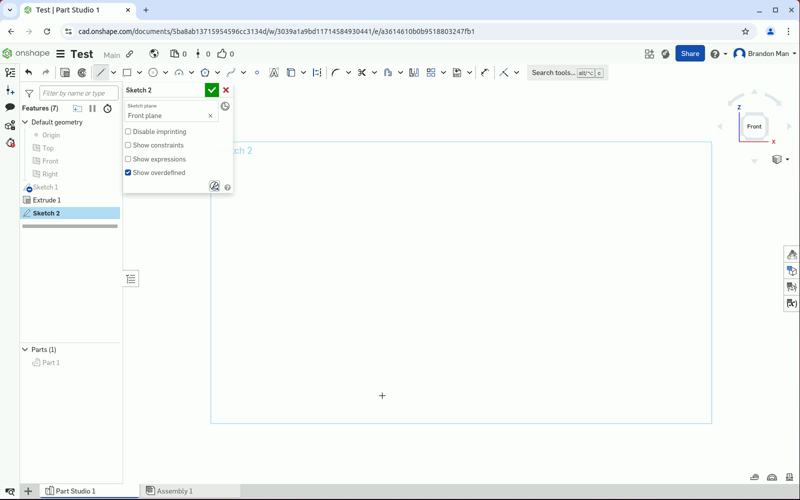
click(382, 395)
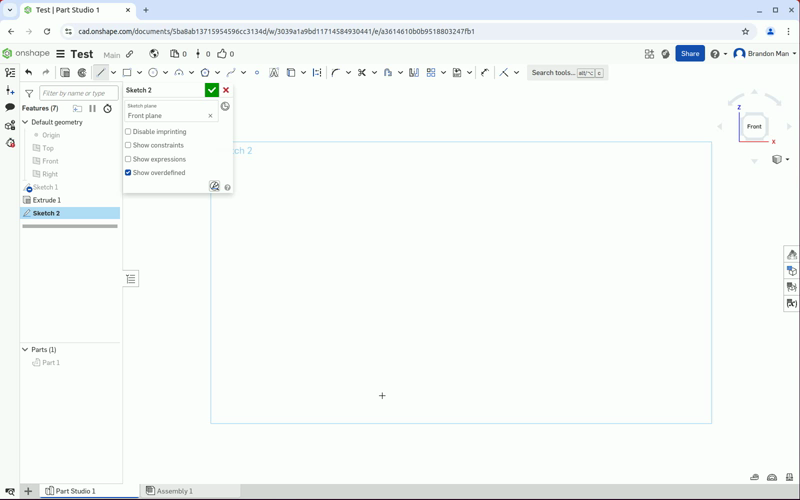
key_up(shift)
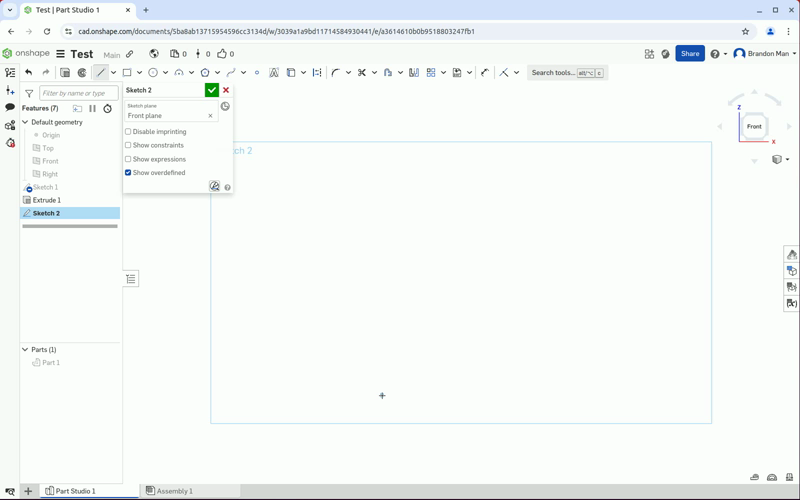
key_down(shift)
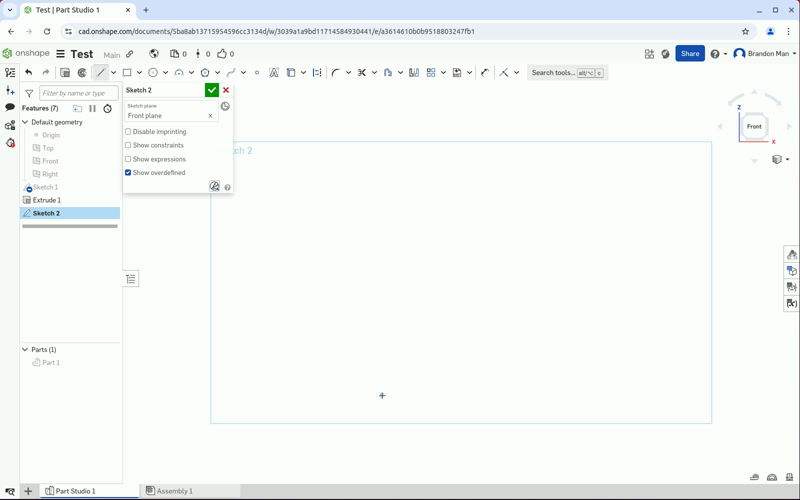
mouse_move(537, 395)
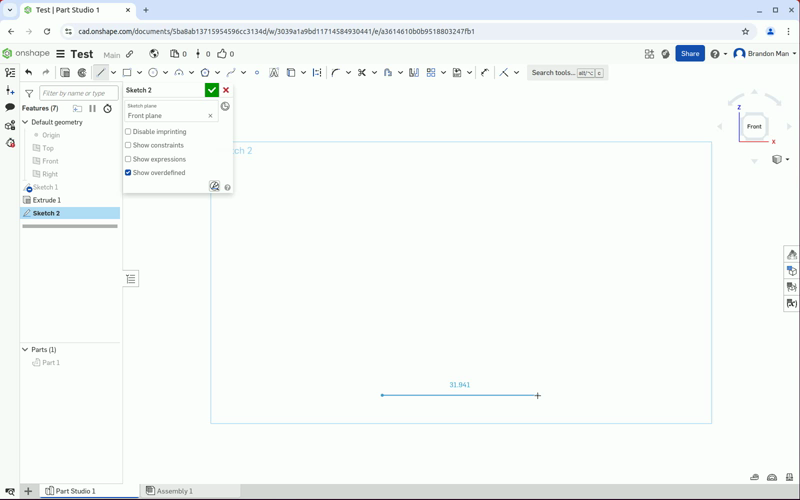
click(537, 395)
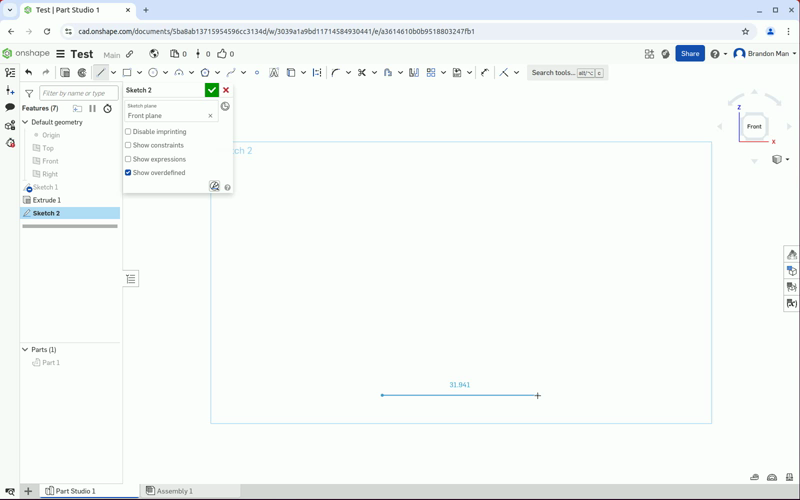
key_up(shift)
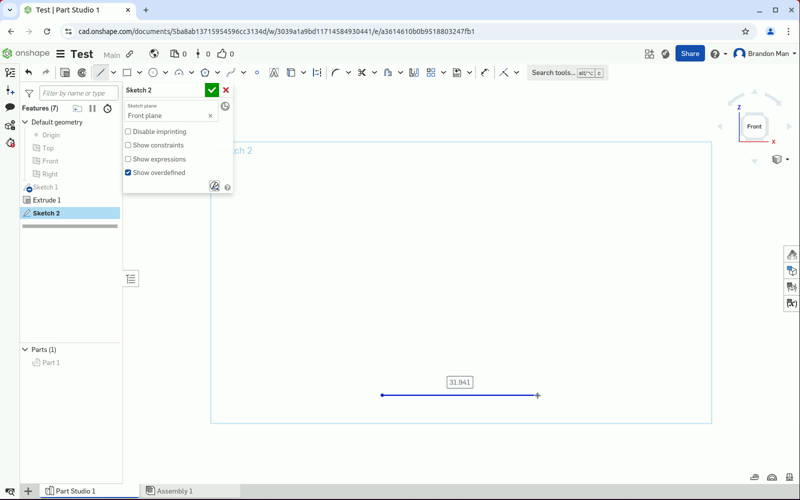
key_down(shift)
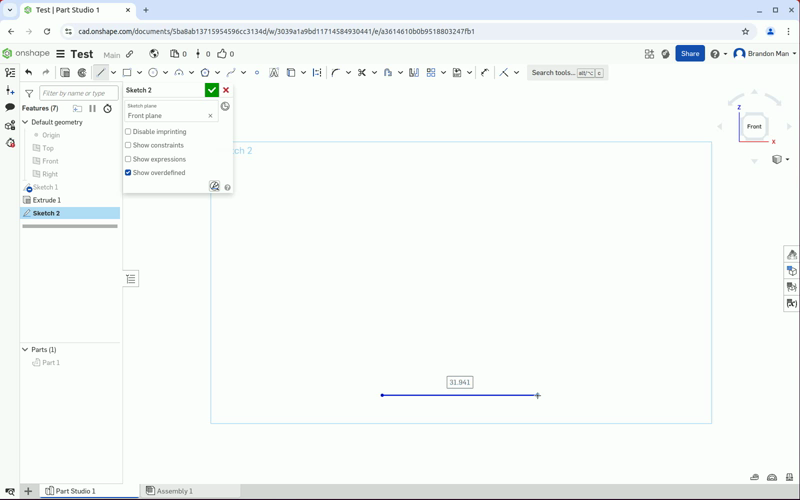
mouse_move(537, 171)
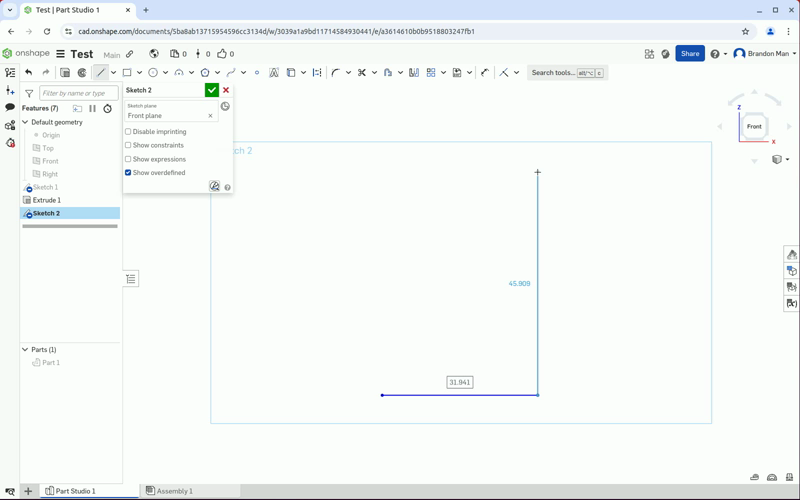
click(537, 171)
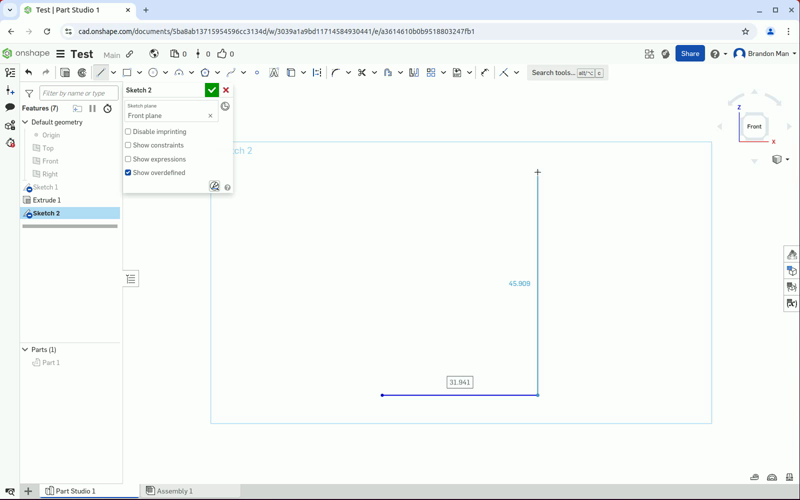
key_up(shift)
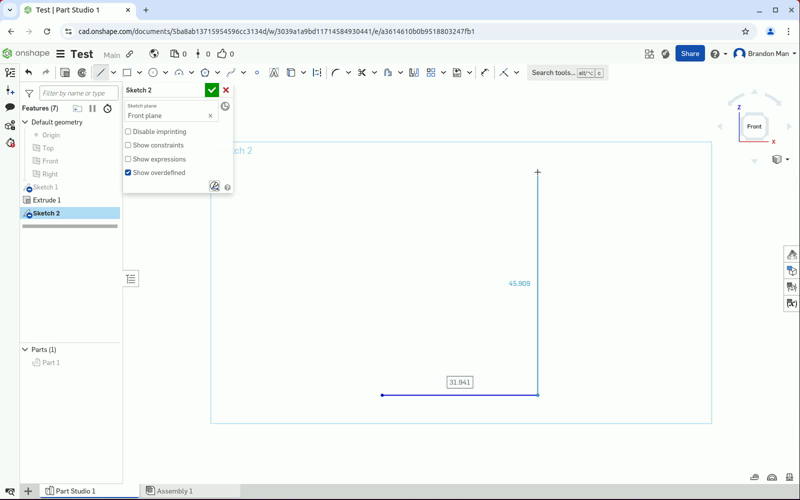
key_down(shift)
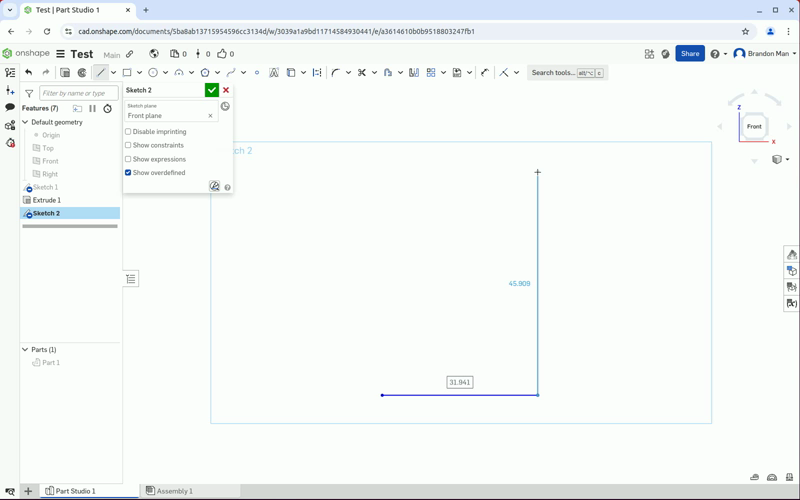
mouse_move(382, 171)
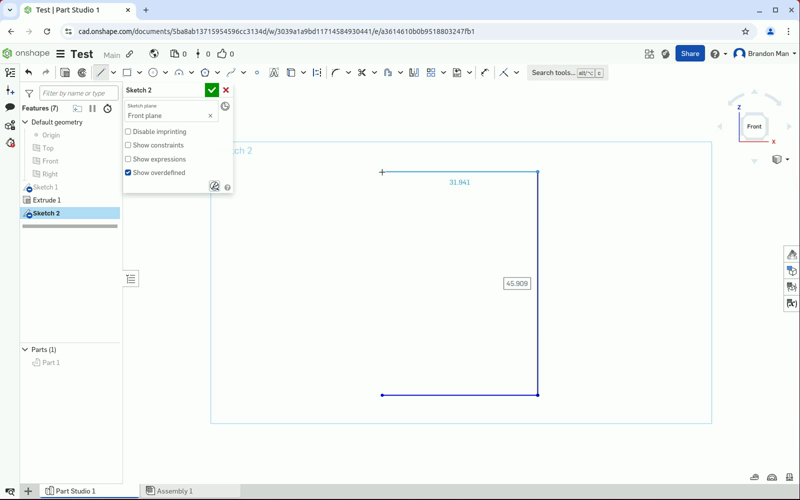
click(382, 171)
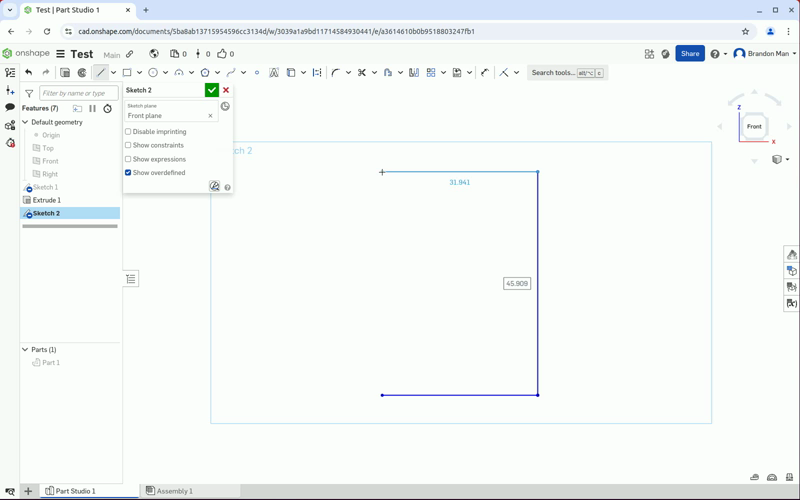
key_up(shift)
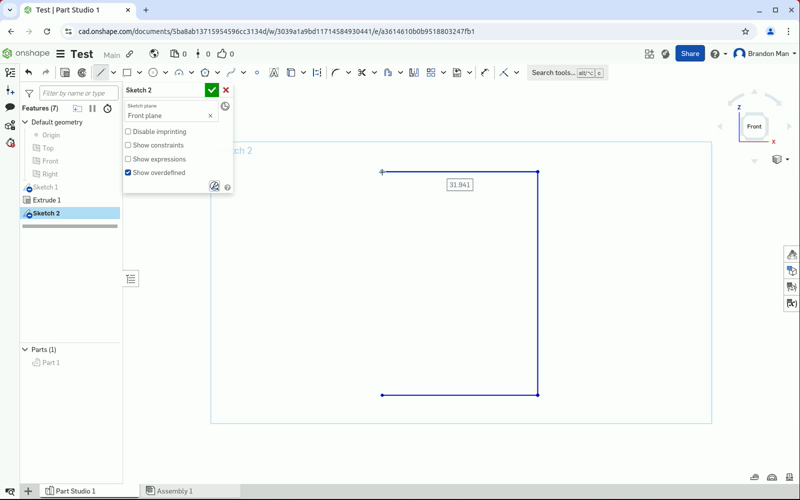
key_down(shift)
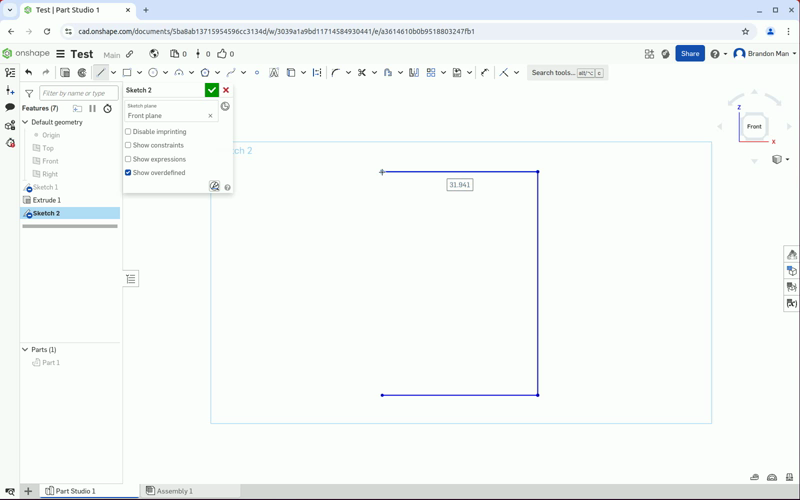
mouse_move(382, 395)
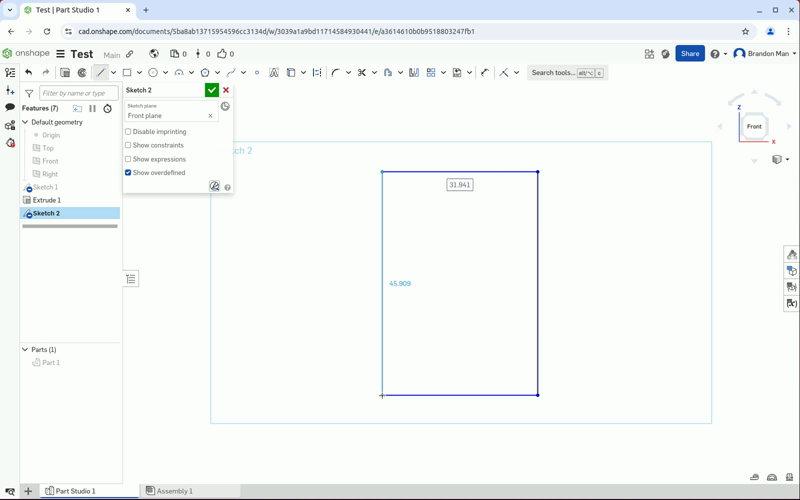
key_up(shift)
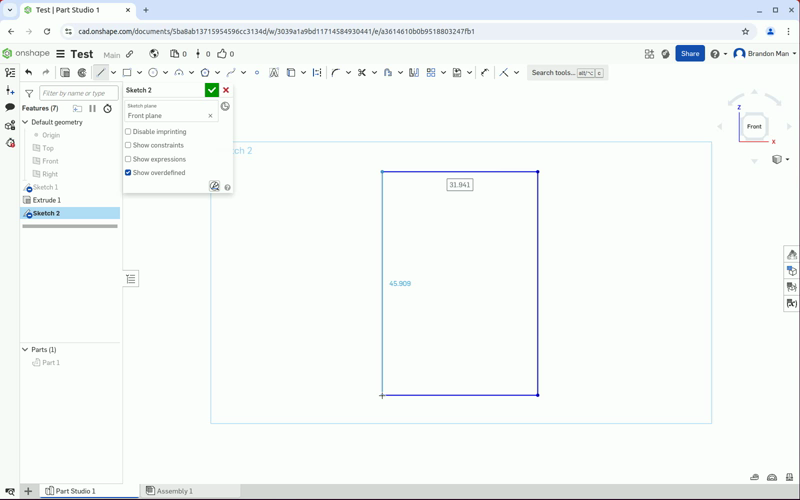
click(382, 395)
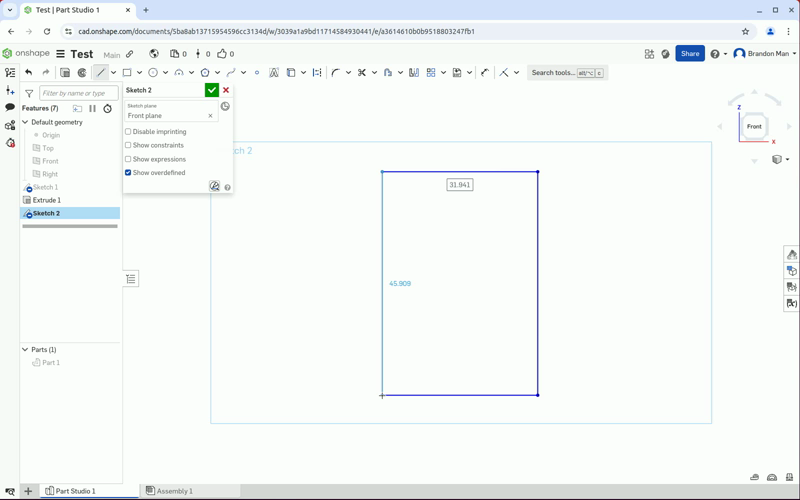
key(esc)
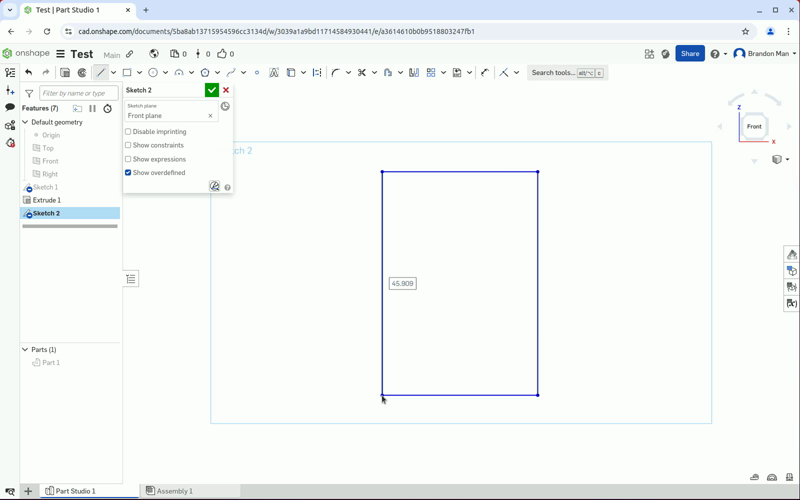
mouse_move(472, 263)
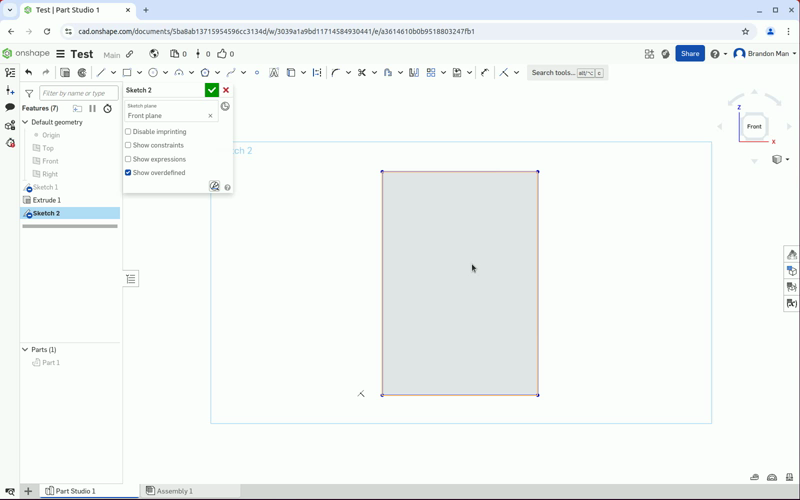
click(472, 263)
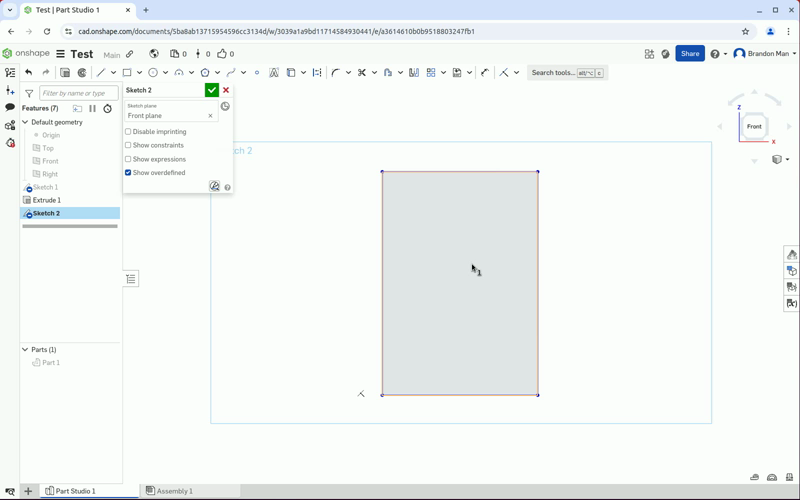
mouse_move(73, 352)
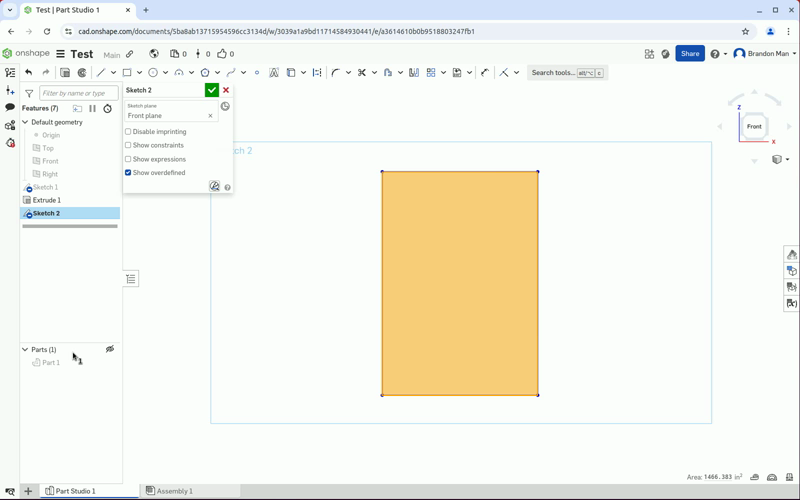
key(shift+y)
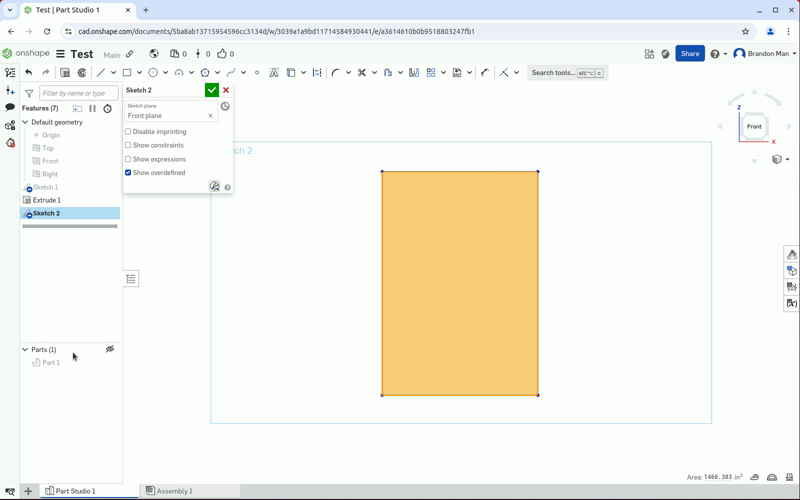
key(shift+e)
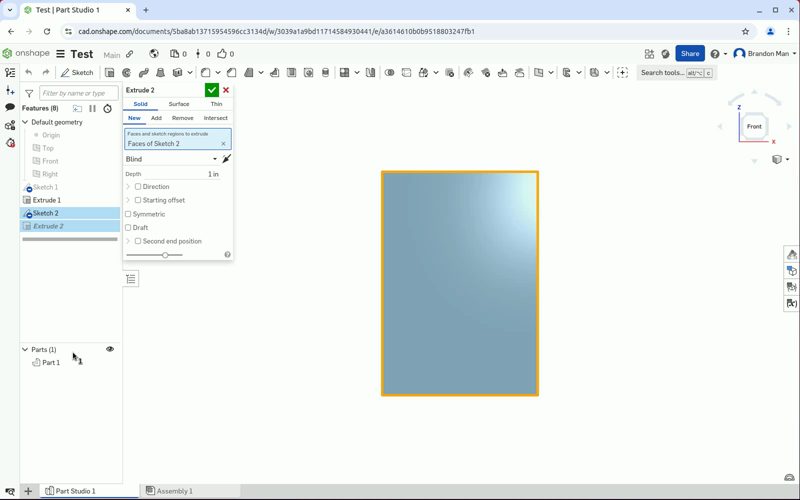
mouse_move(143, 106)
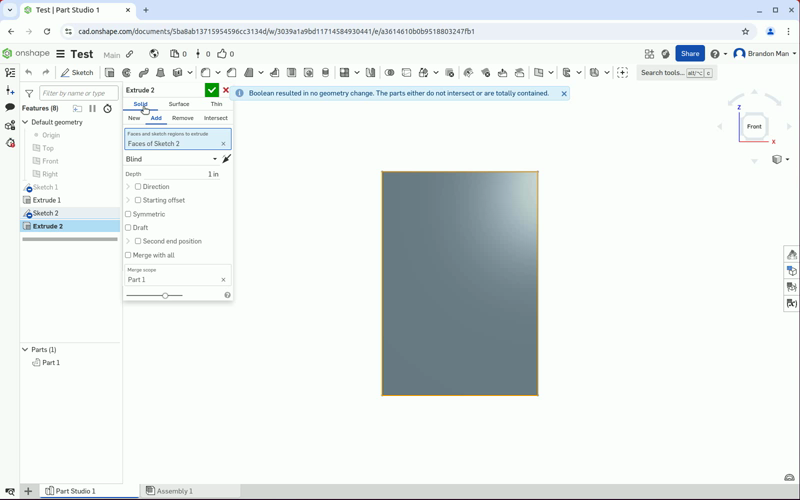
click(143, 106)
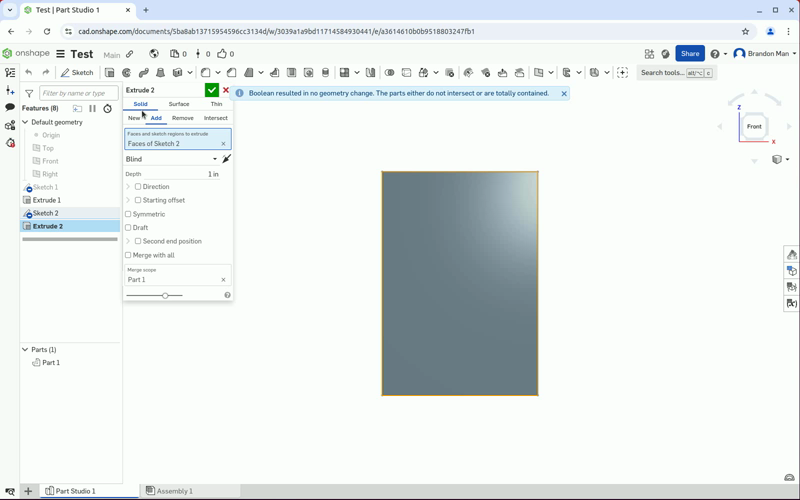
mouse_move(137, 120)
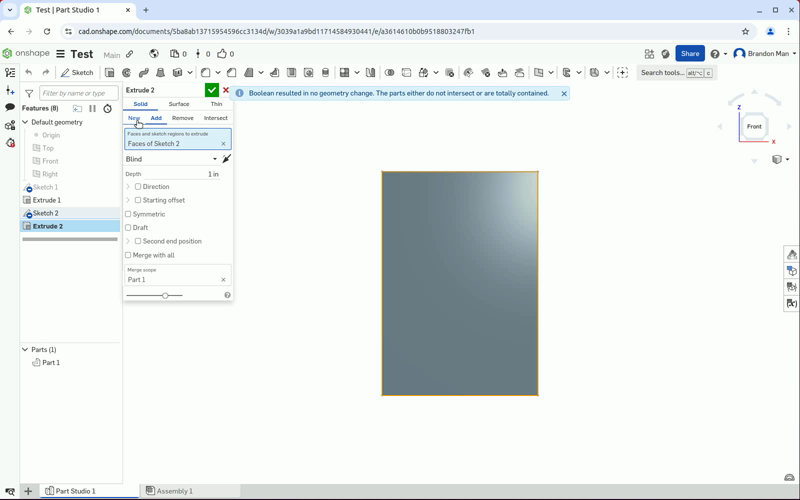
click(137, 120)
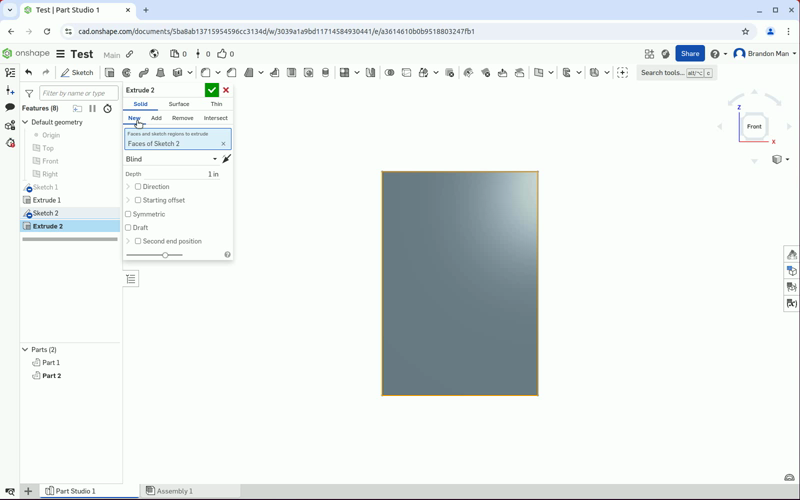
key(tab, 4)
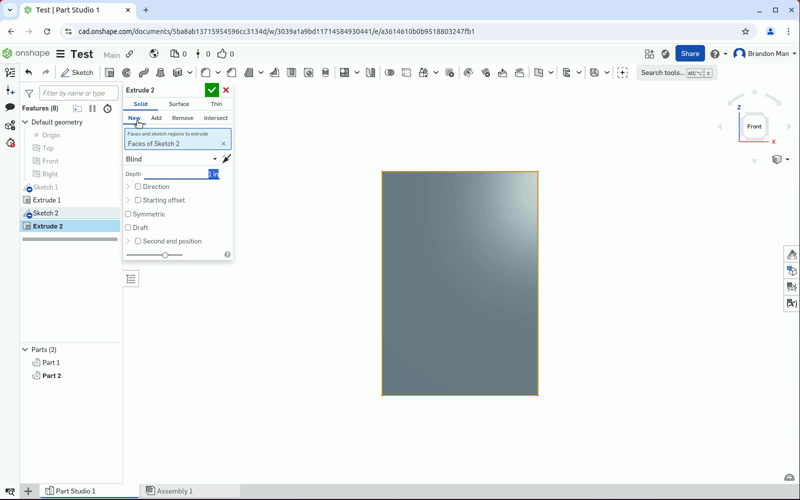
text(5.296)
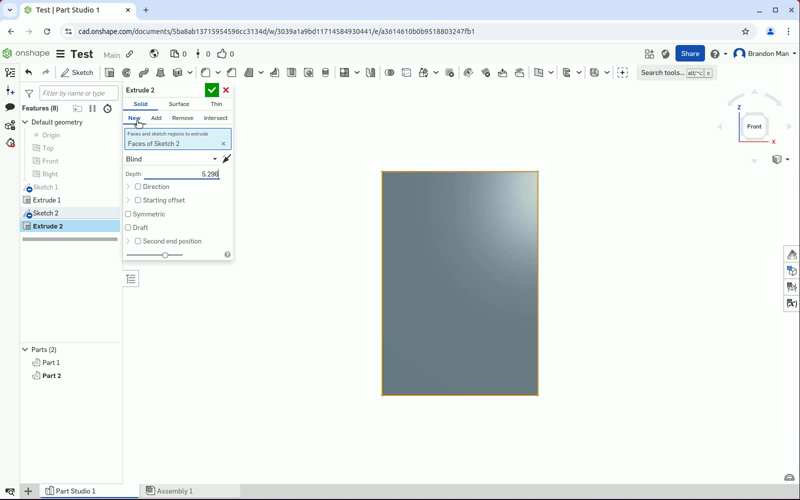
key(enter)
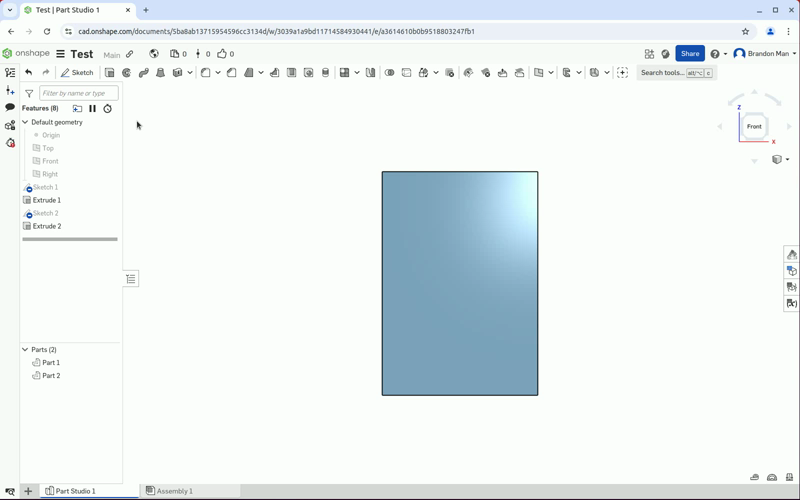
key(shift+h)
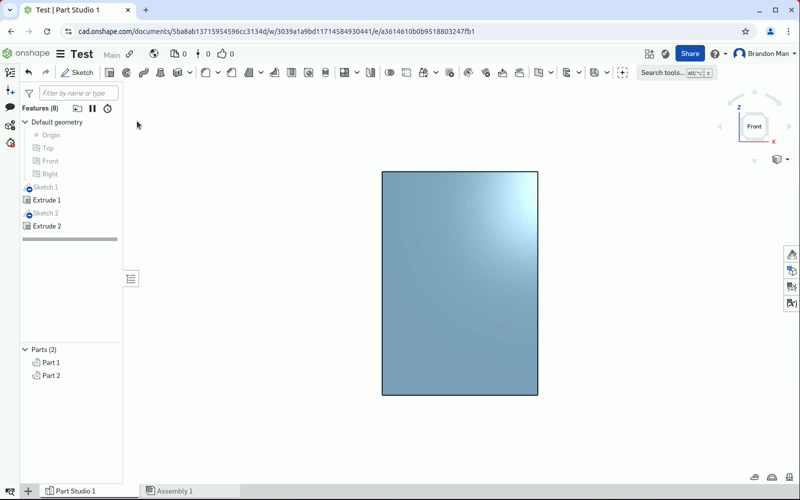
key(shift+h)
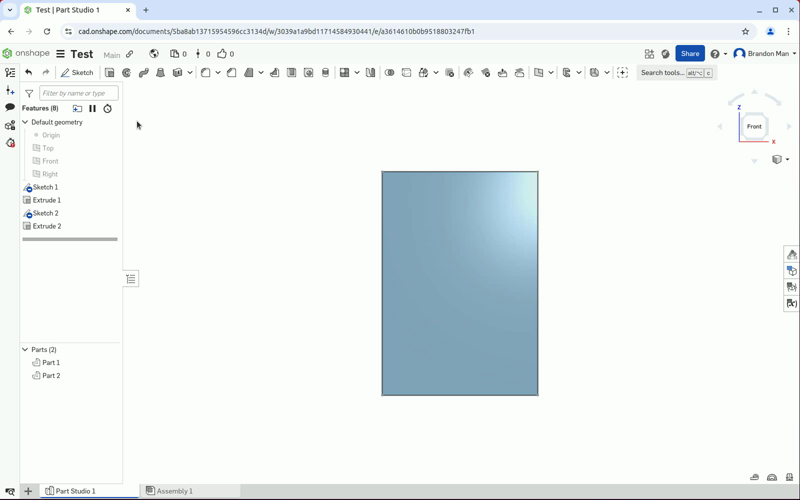
key(shift+7)
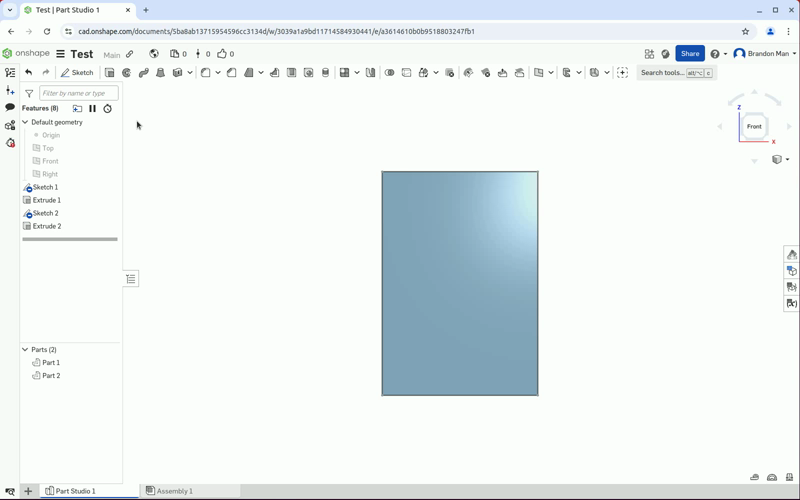
key(left, 2)
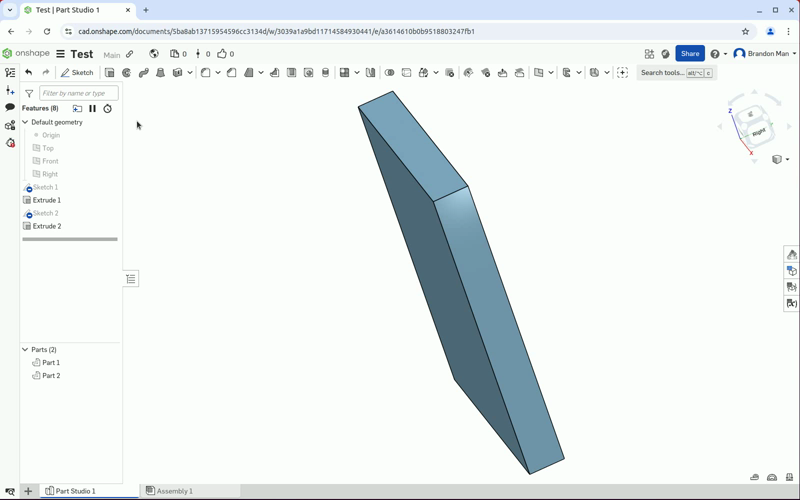
key(down, 2)
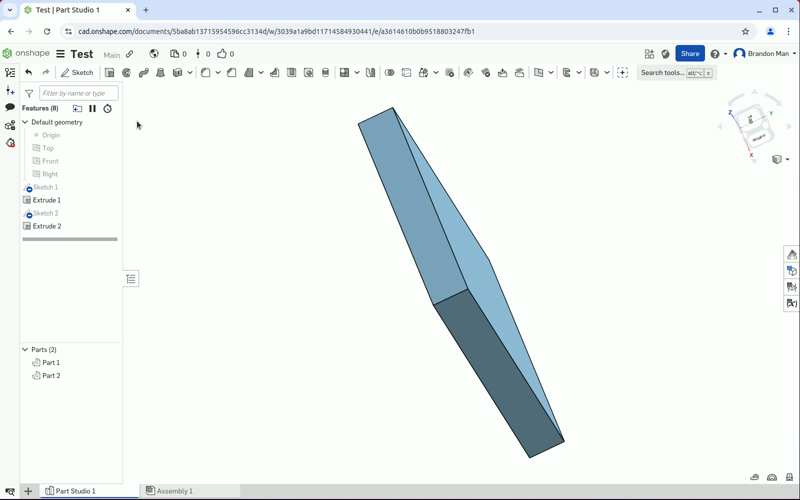
key(up, 2)
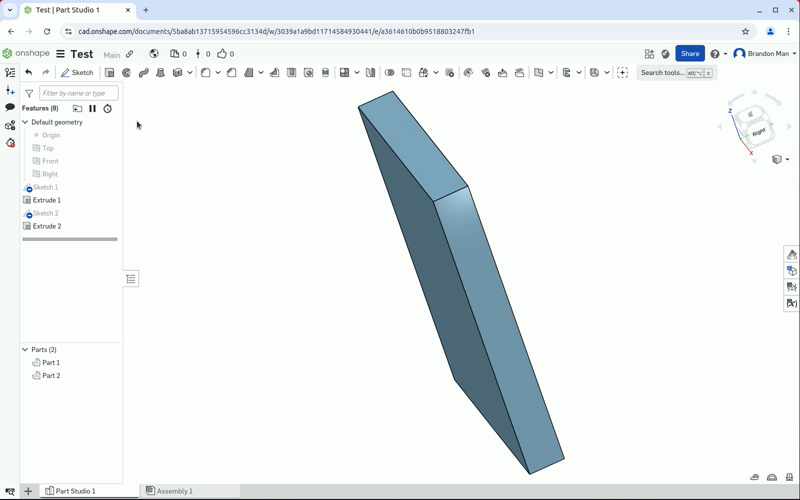
key(right, 2)
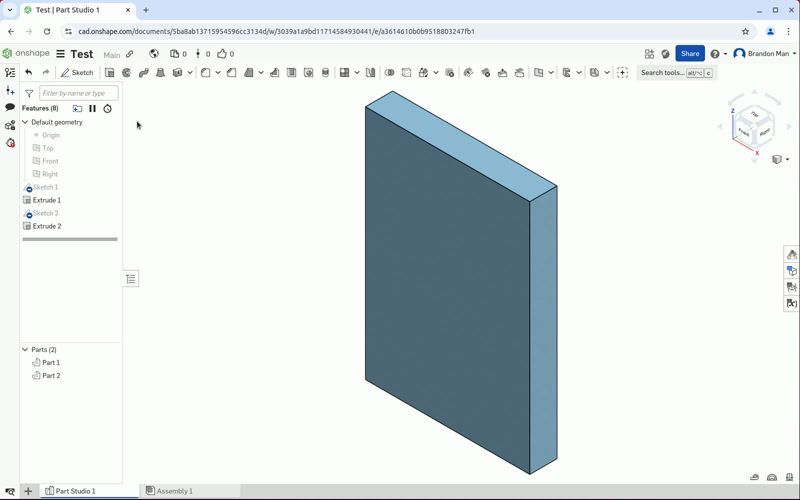
mouse_move(73, 189)
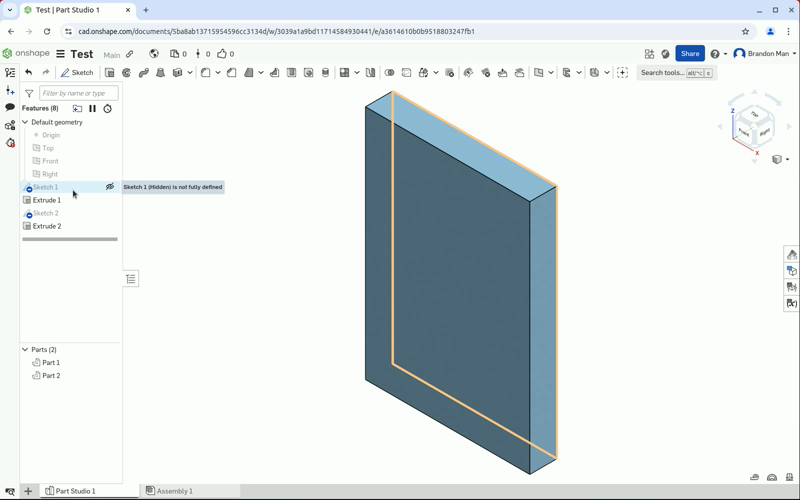
click(73, 189)